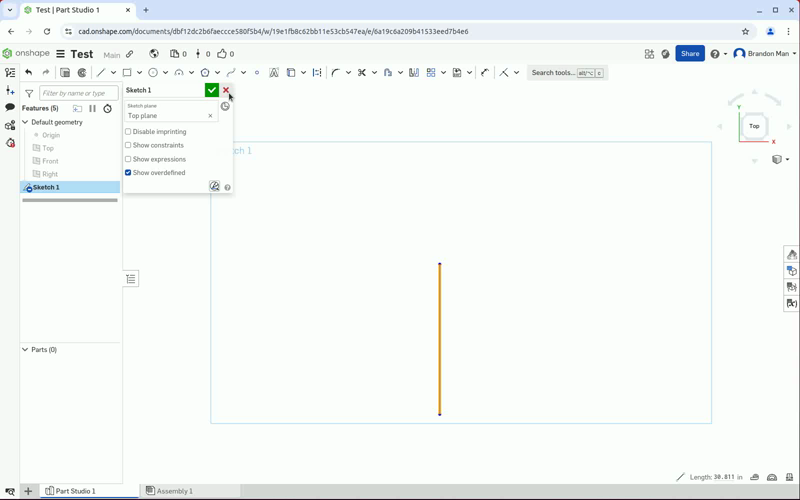
key(shift+h)
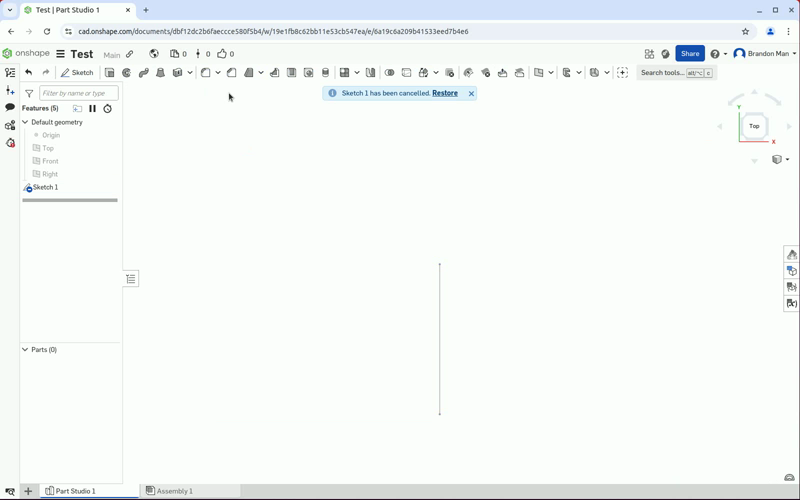
key(shift+s)
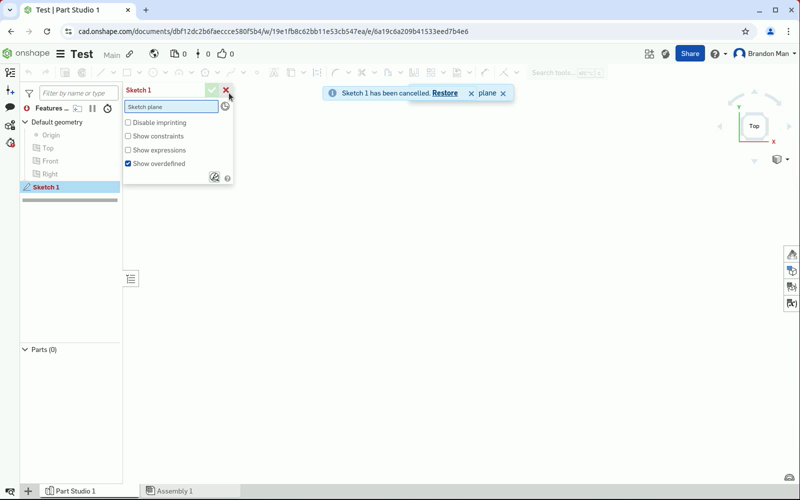
mouse_move(73, 150)
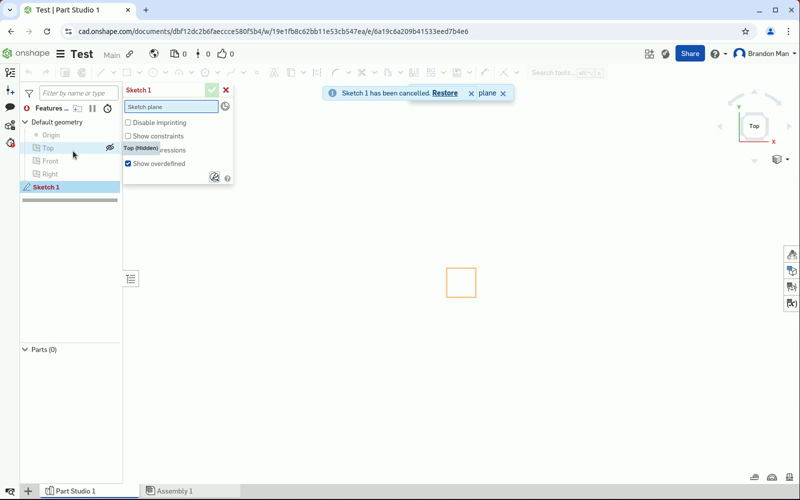
click(73, 150)
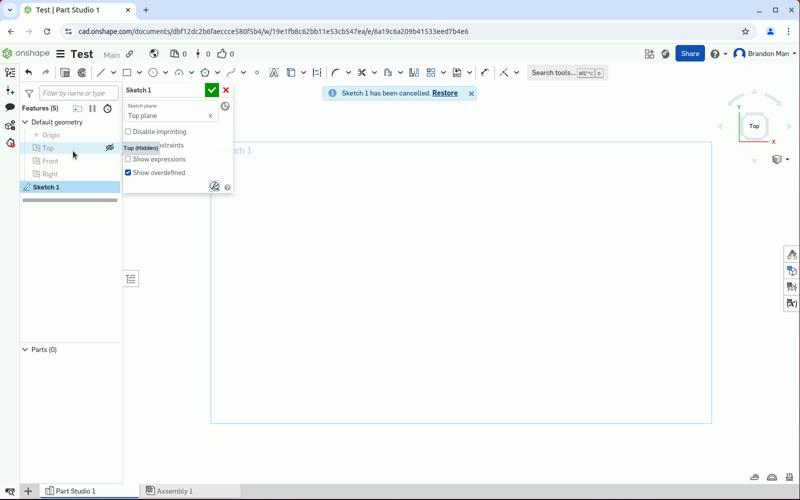
mouse_move(73, 352)
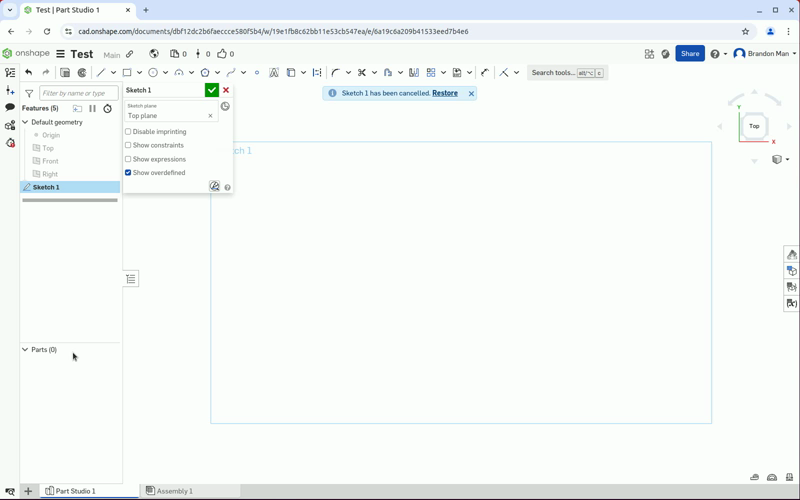
key(y)
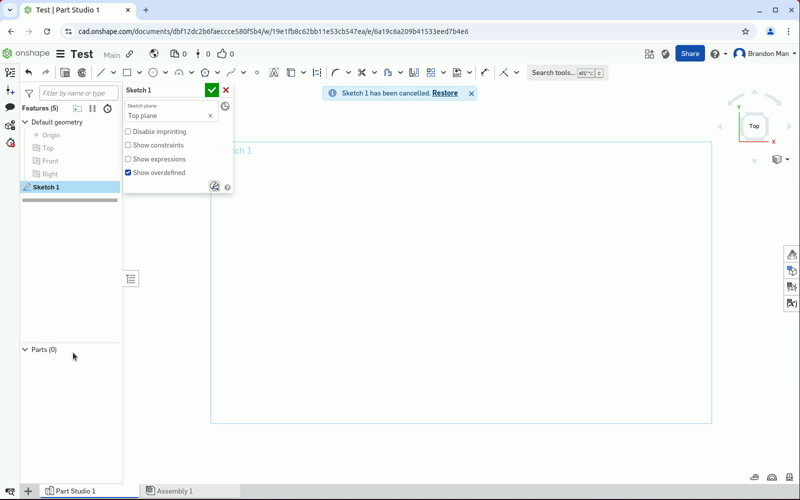
key(c)
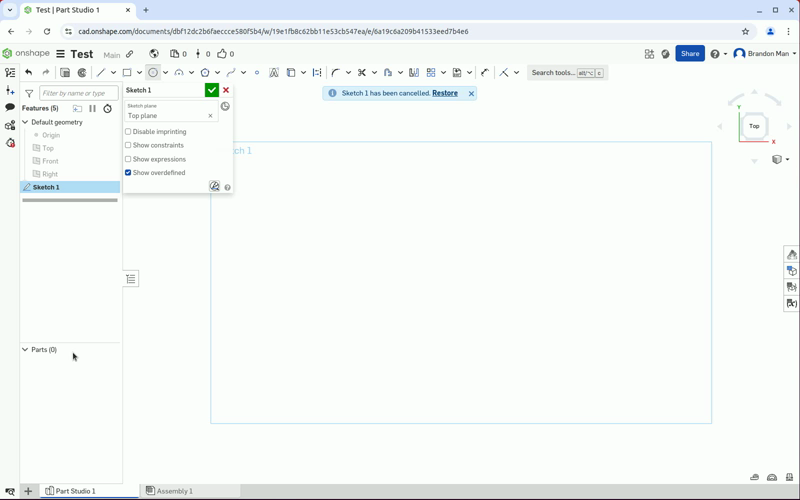
key_down(shift)
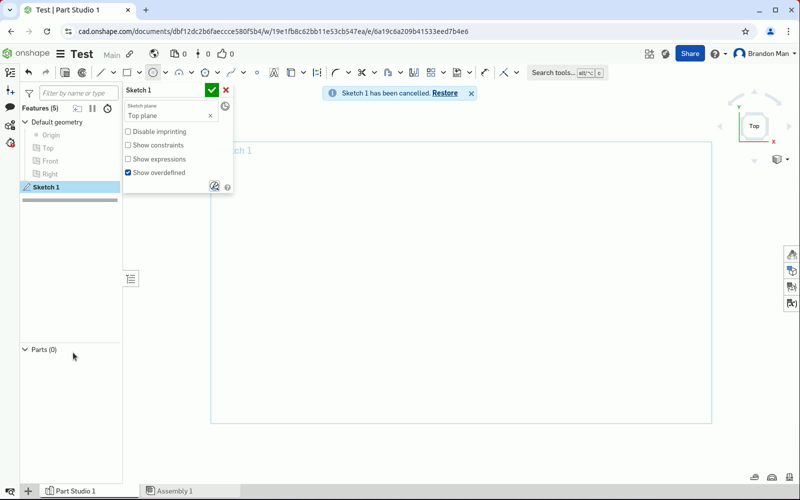
mouse_move(392, 282)
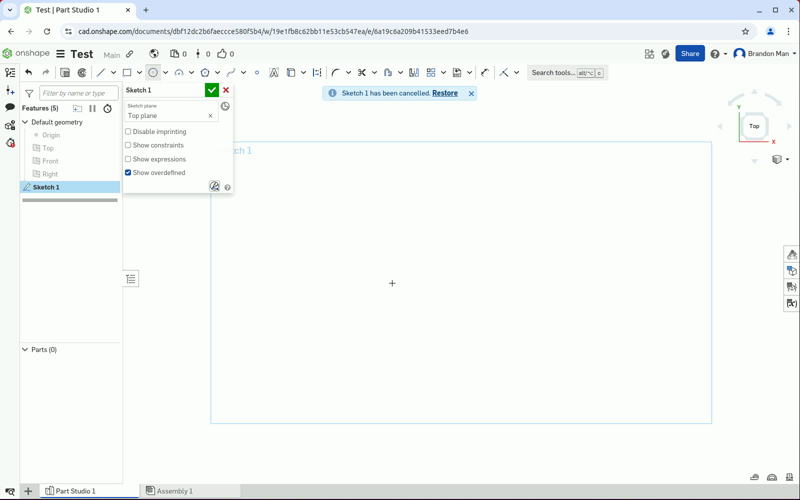
click(392, 282)
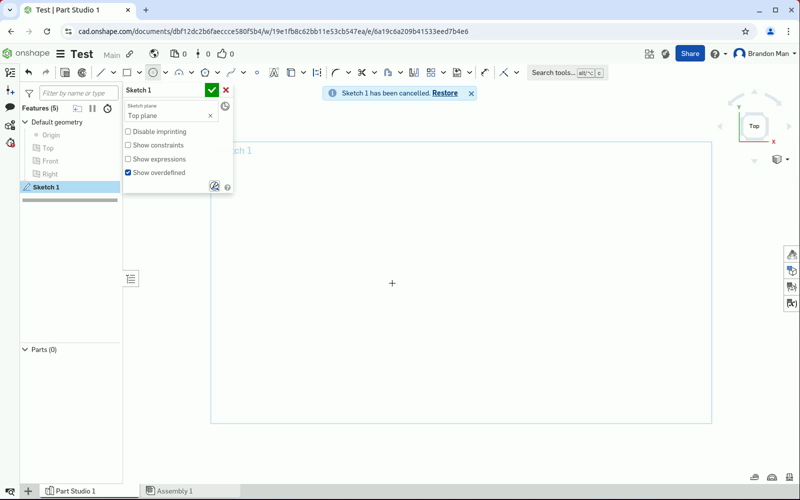
key_up(shift)
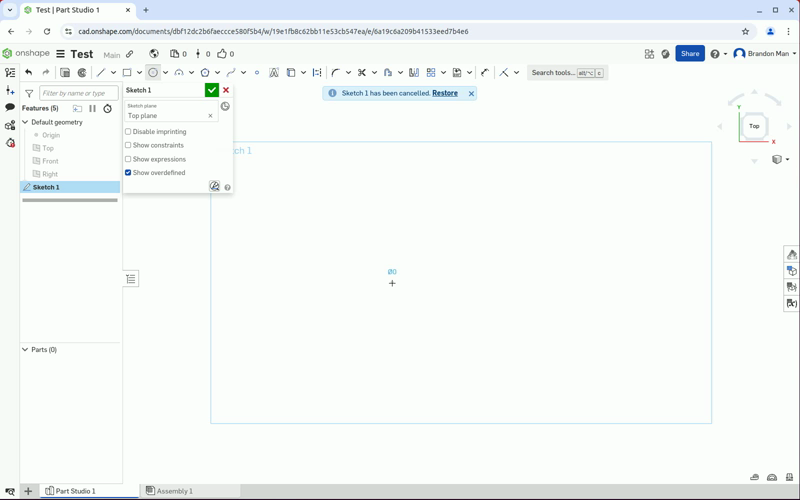
mouse_move(435, 282)
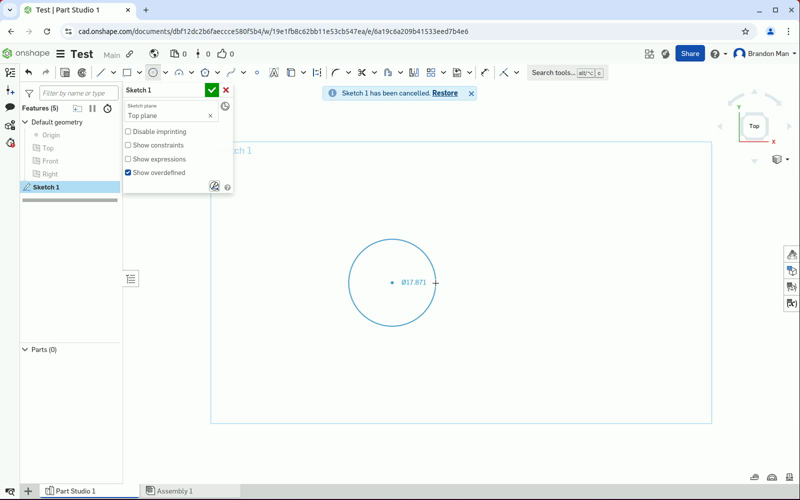
click(435, 282)
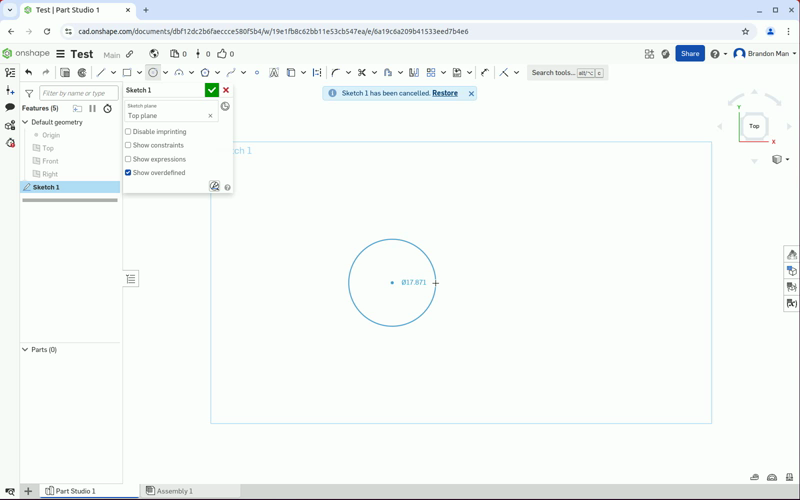
key(esc)
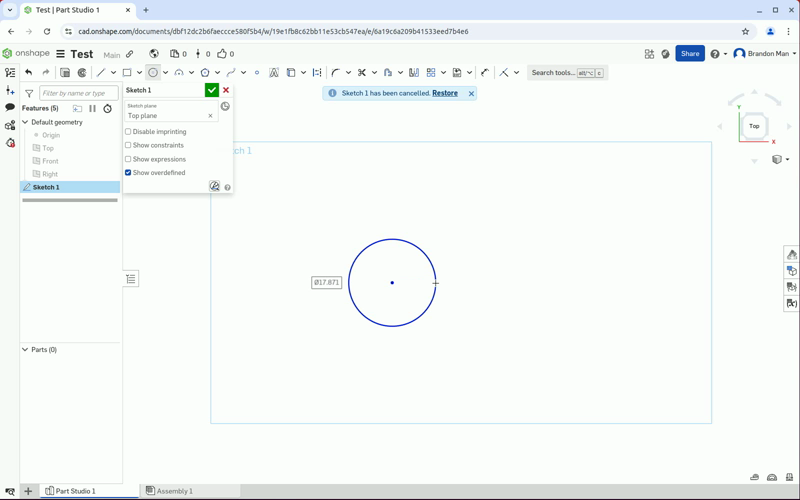
key(c)
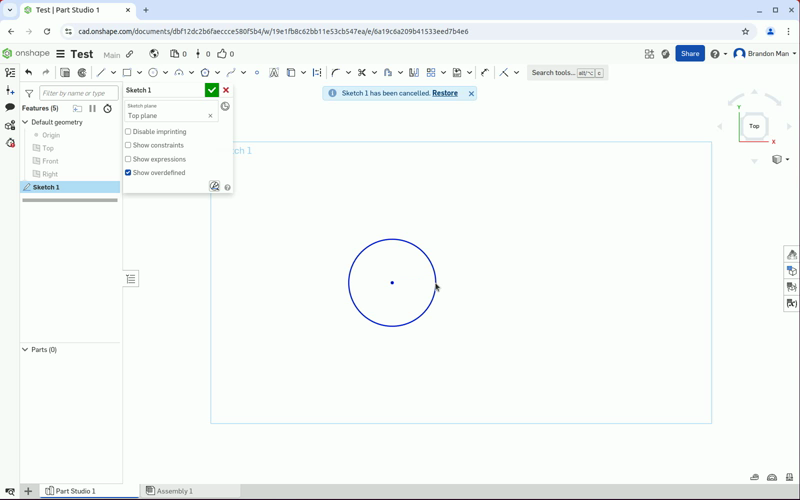
key_down(shift)
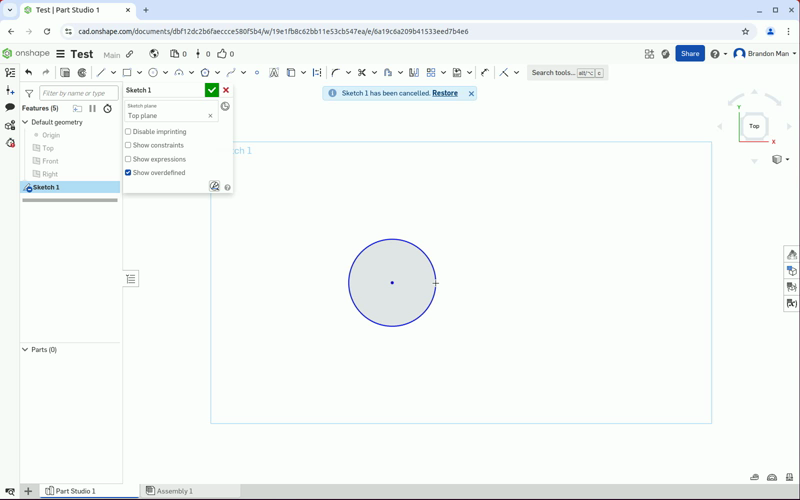
mouse_move(392, 282)
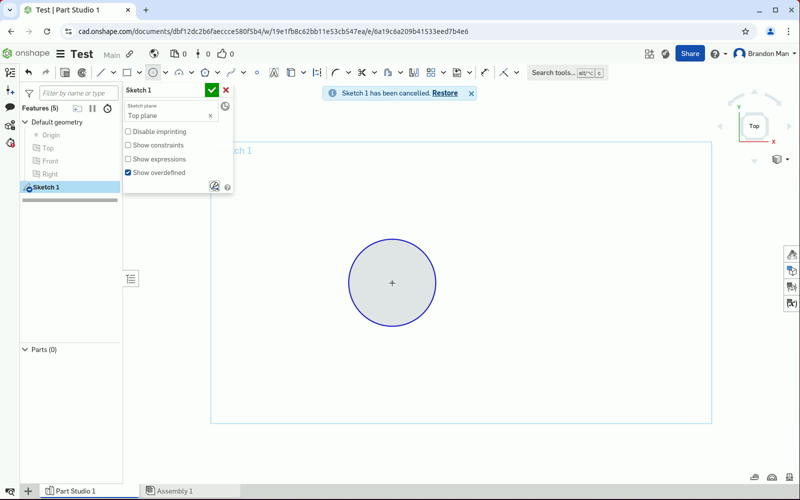
click(392, 282)
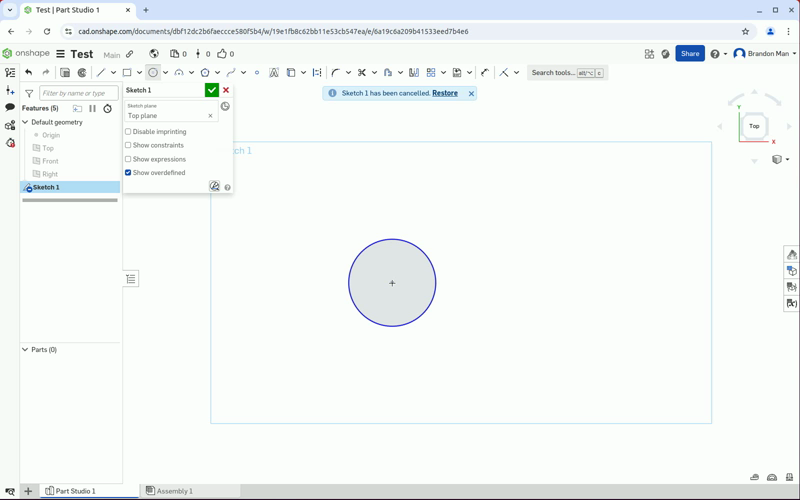
key_up(shift)
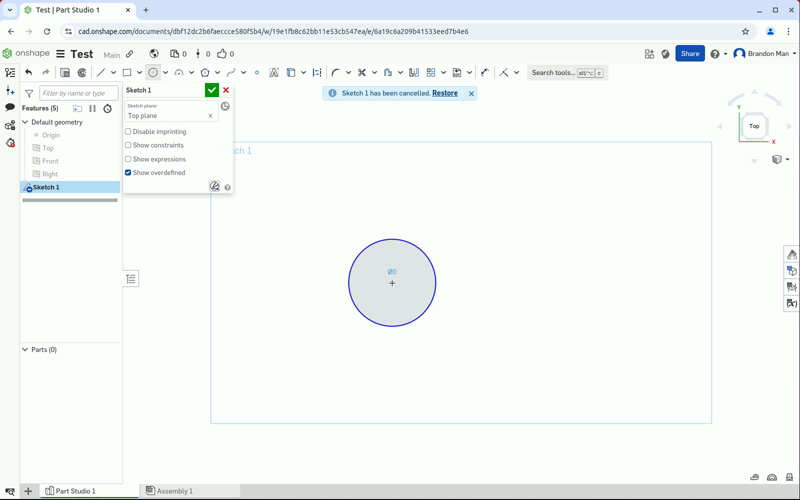
mouse_move(415, 282)
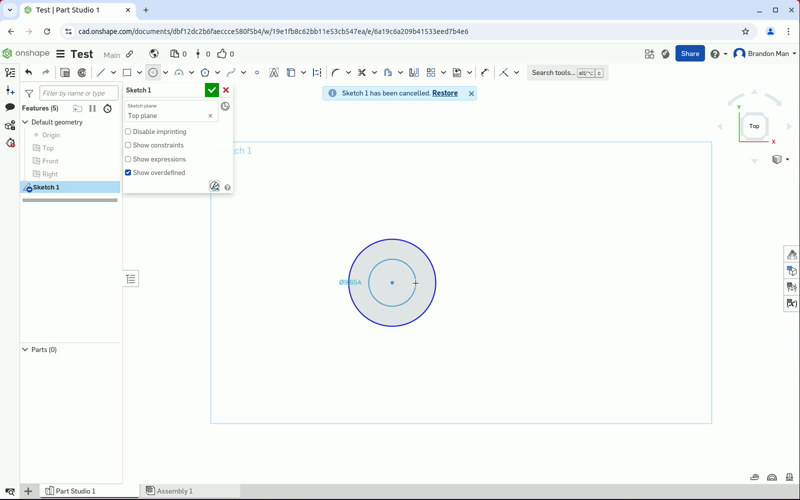
click(415, 282)
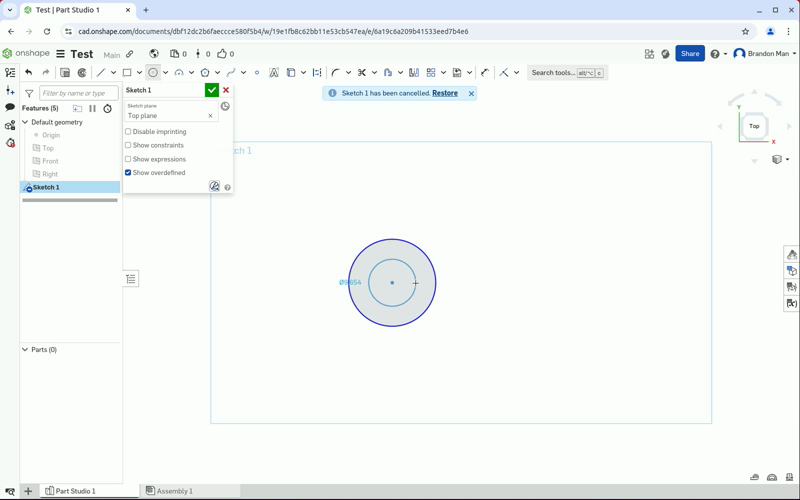
key(esc)
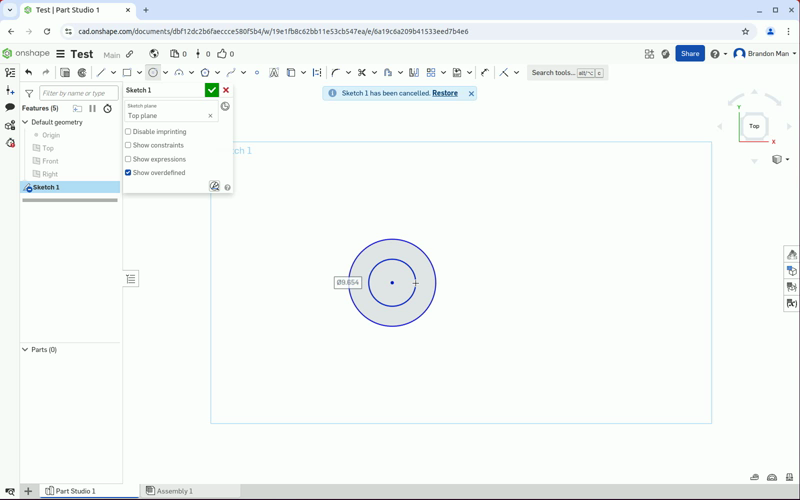
mouse_move(361, 287)
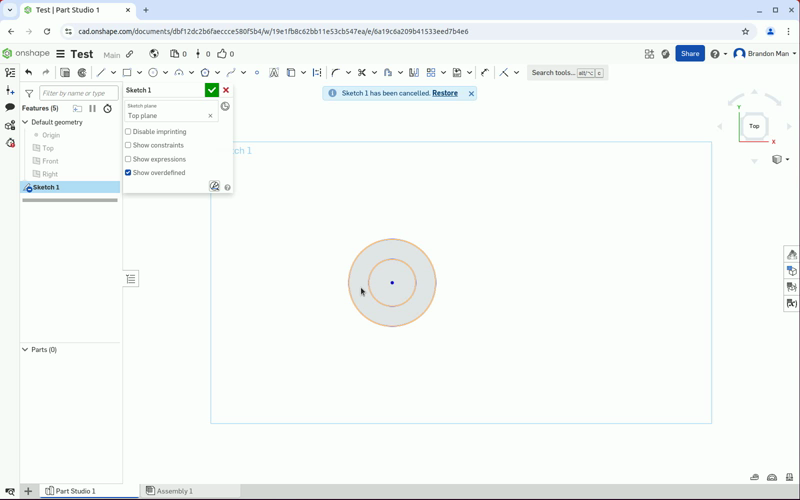
click(361, 287)
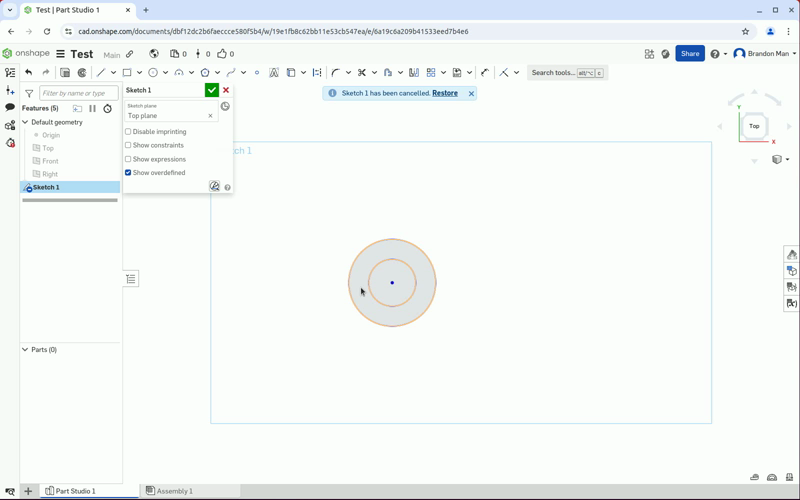
mouse_move(73, 352)
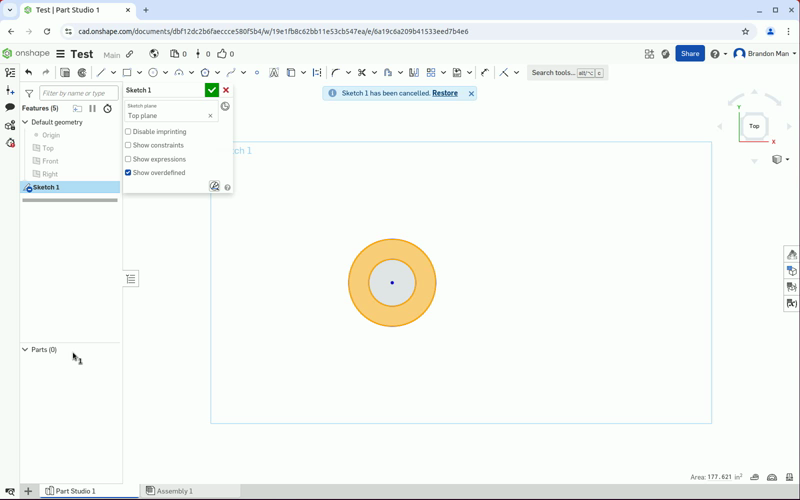
key(shift+y)
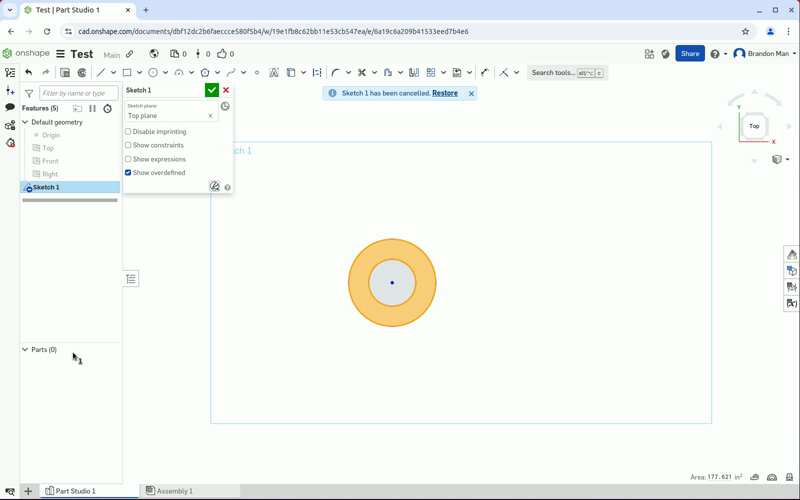
key(shift+e)
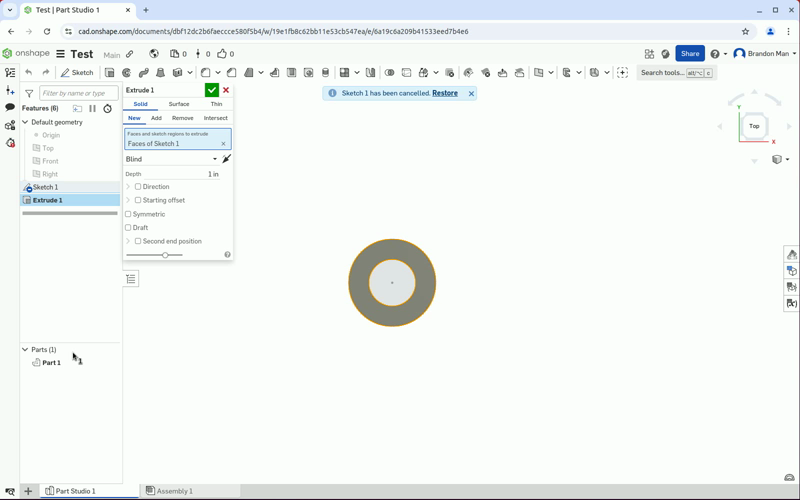
mouse_move(143, 106)
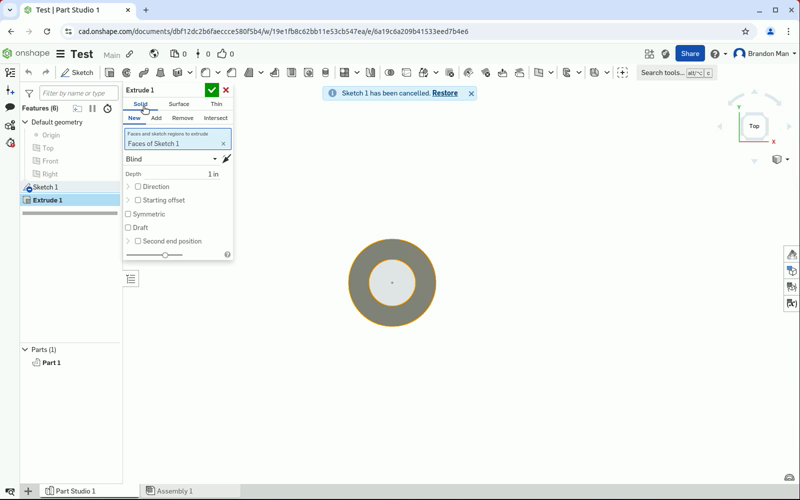
click(143, 106)
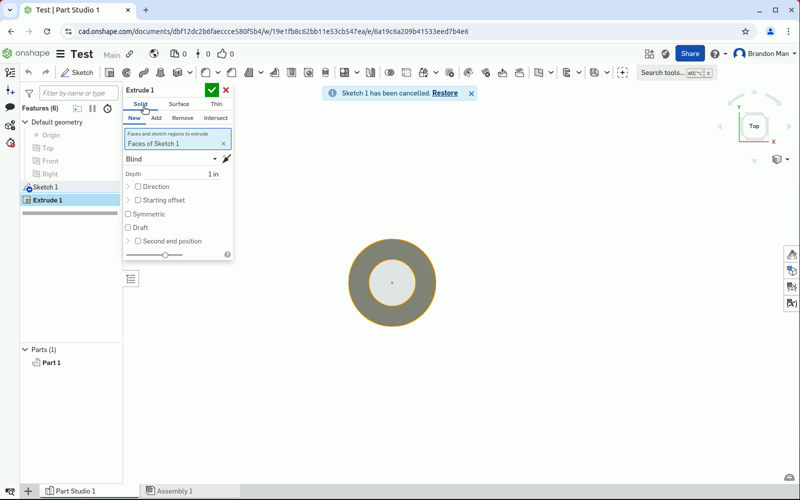
mouse_move(137, 120)
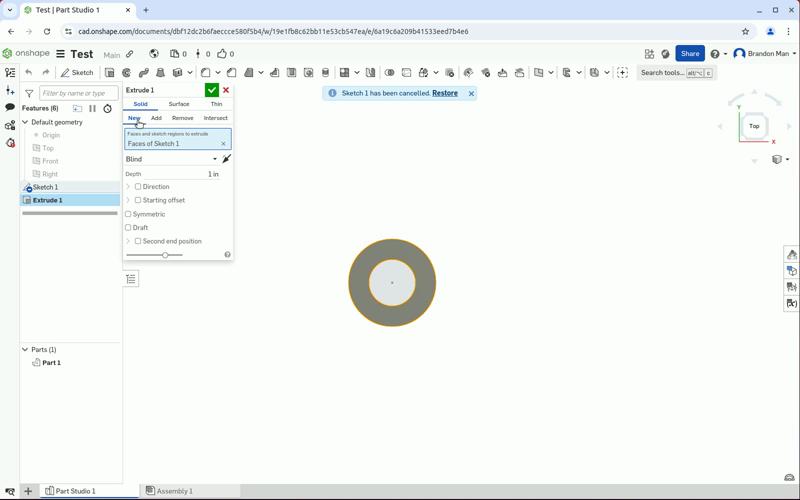
click(137, 120)
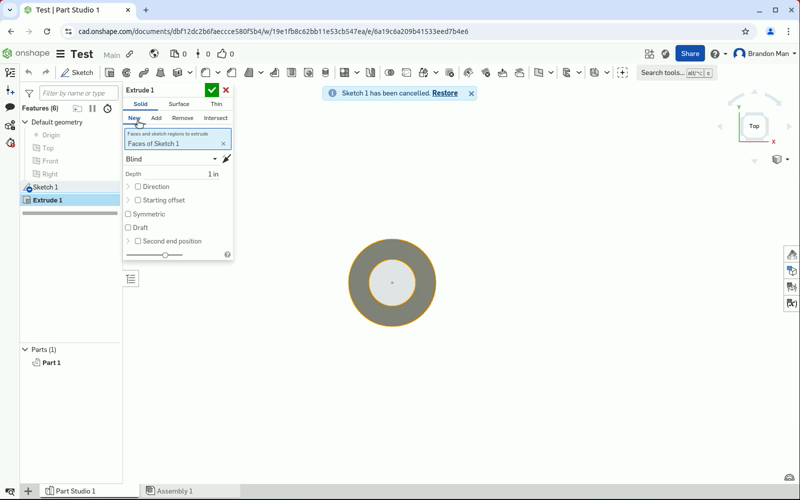
key(tab, 4)
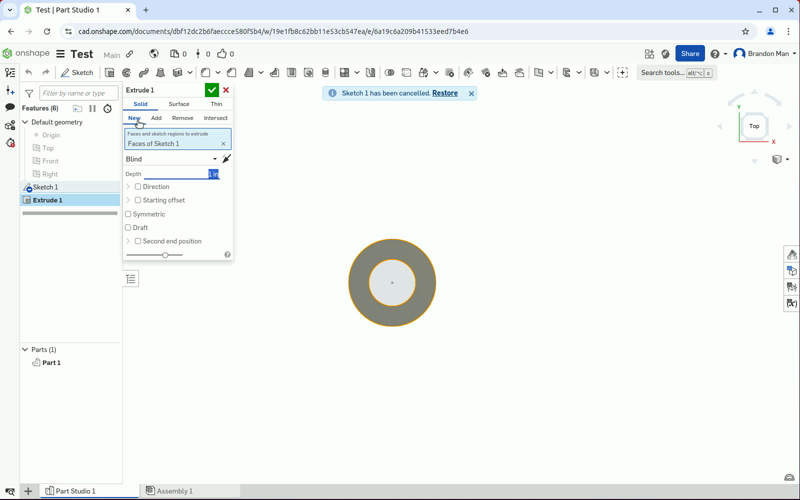
text(7.703)
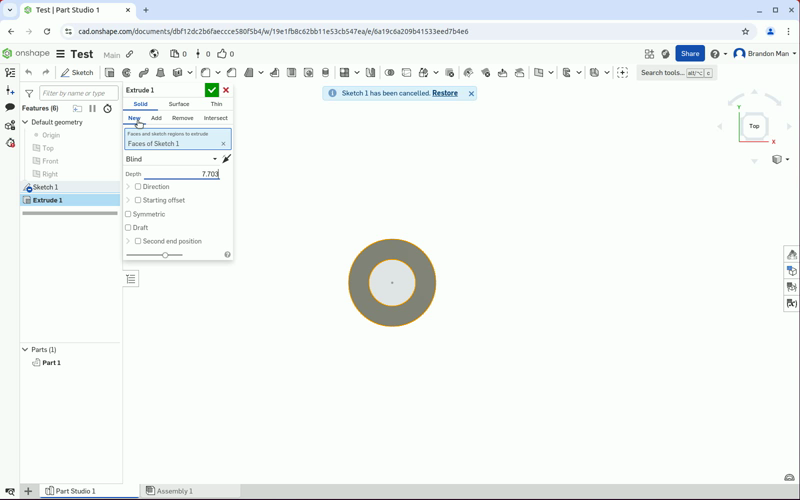
key(enter)
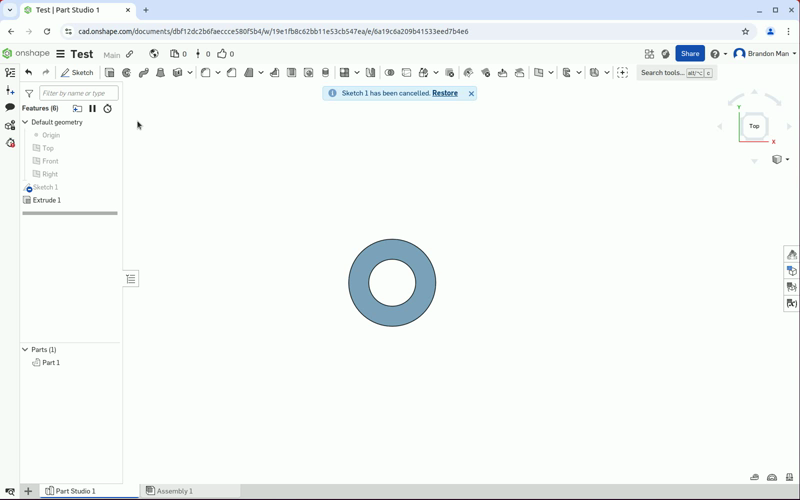
key(shift+h)
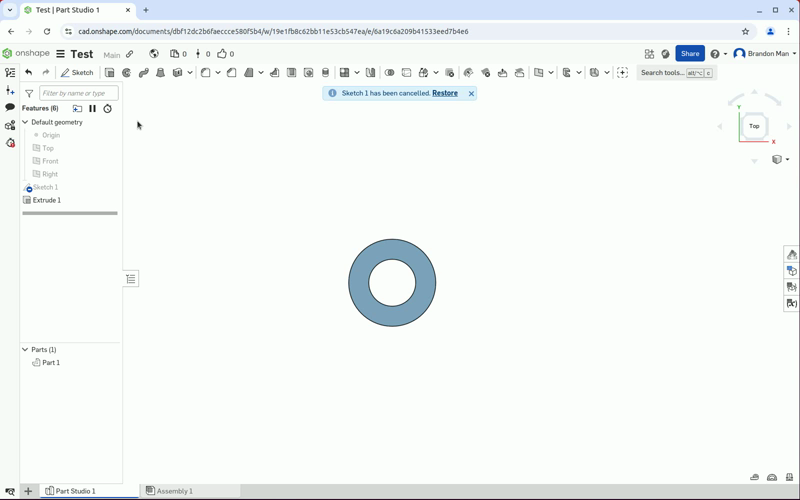
key(shift+h)
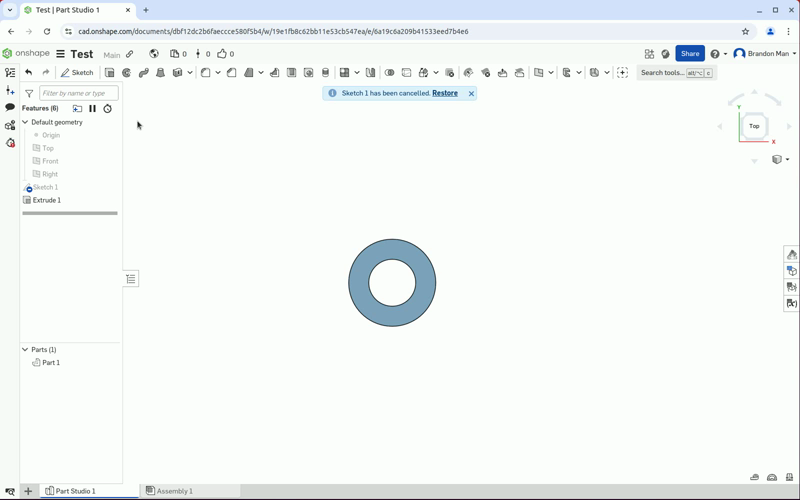
mouse_move(73, 189)
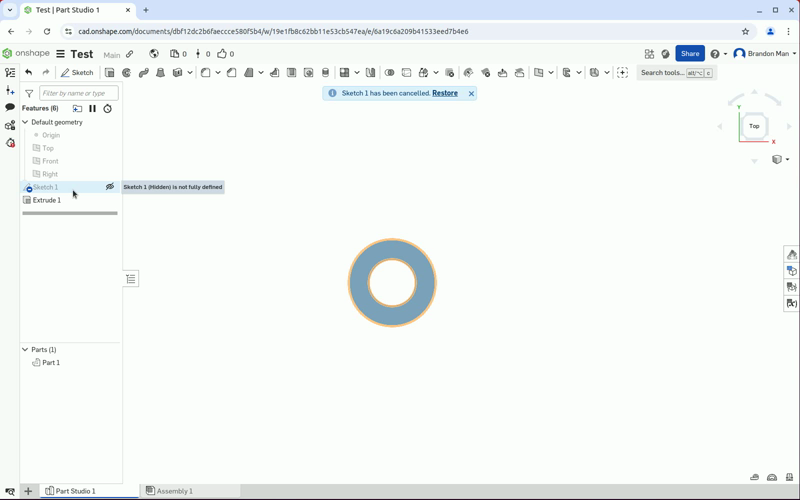
click(73, 189)
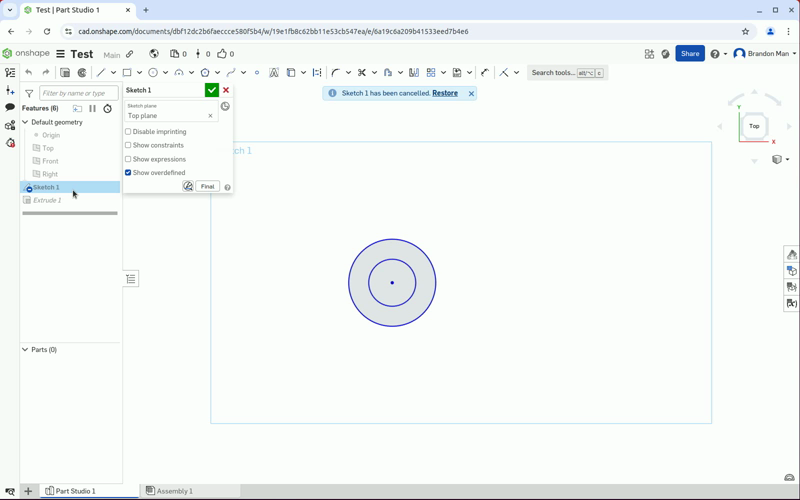
mouse_move(229, 92)
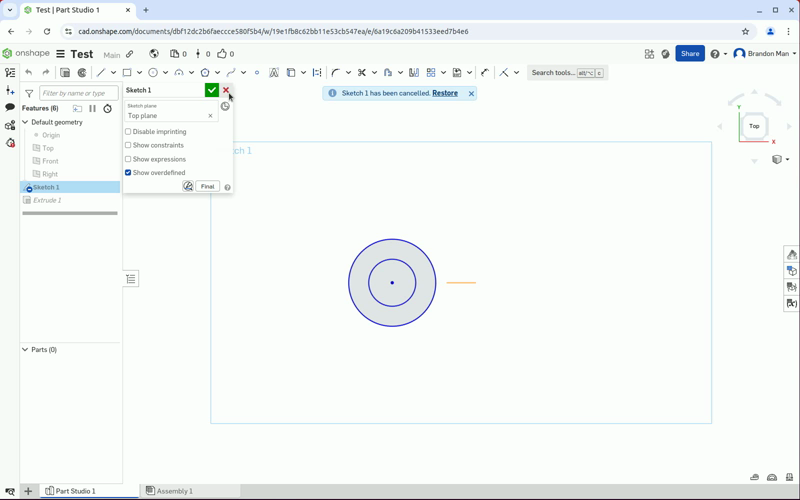
click(229, 92)
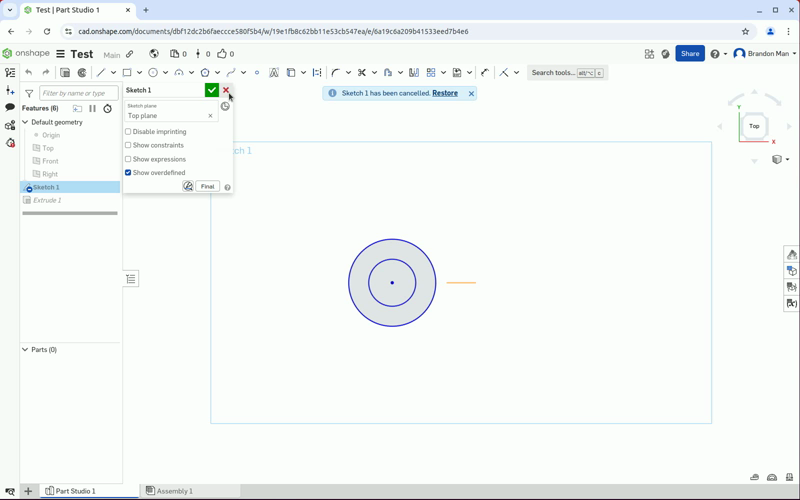
key(shift+s)
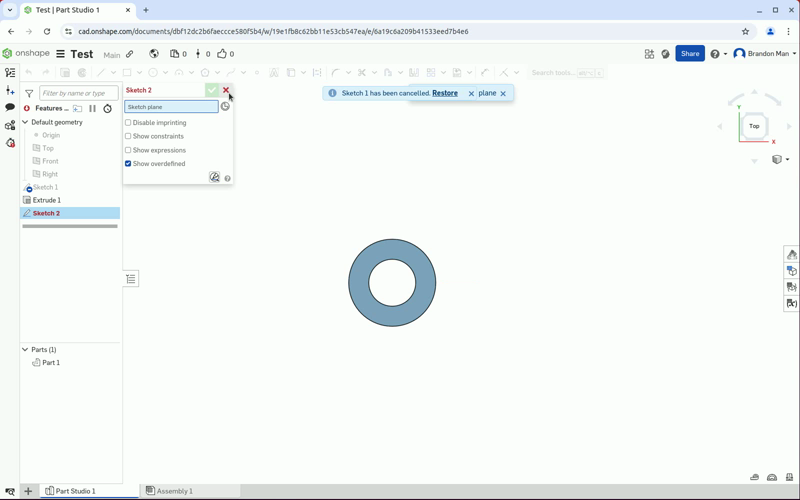
mouse_move(73, 150)
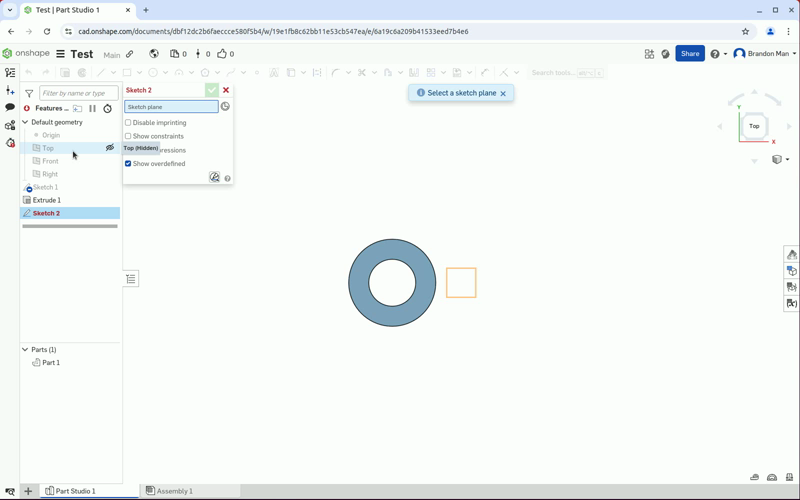
click(73, 150)
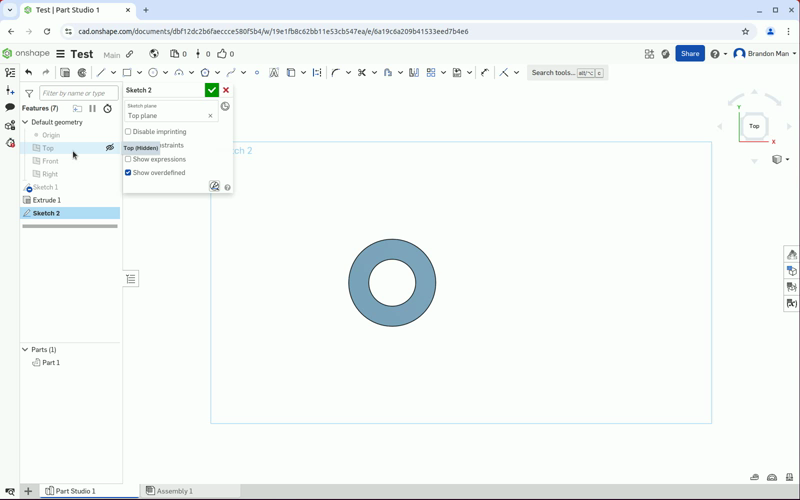
mouse_move(73, 352)
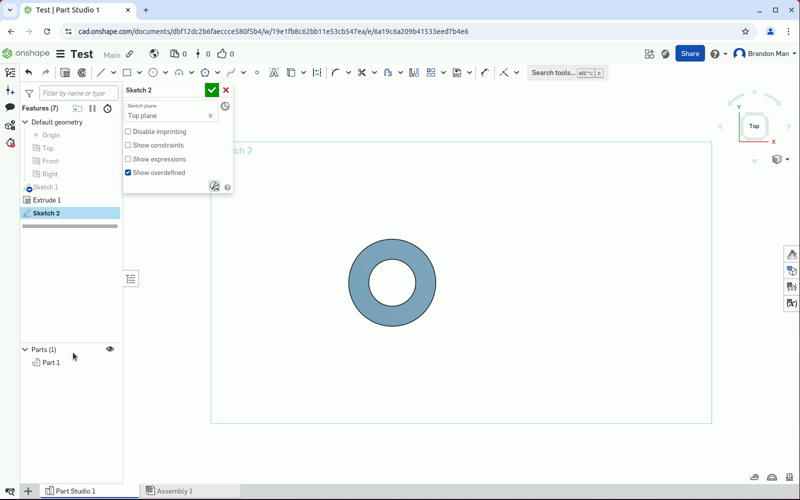
key(y)
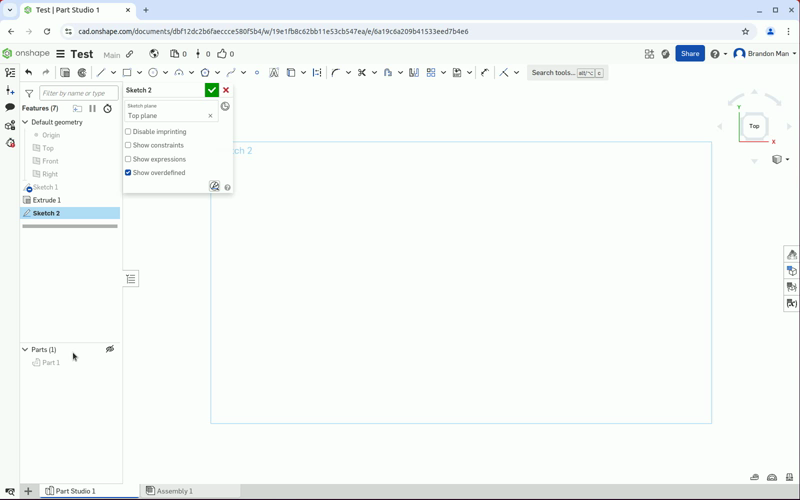
key(l)
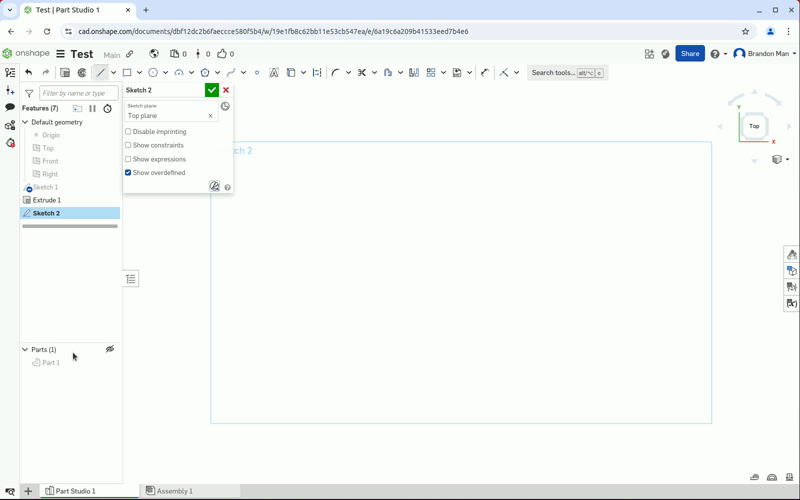
key_down(shift)
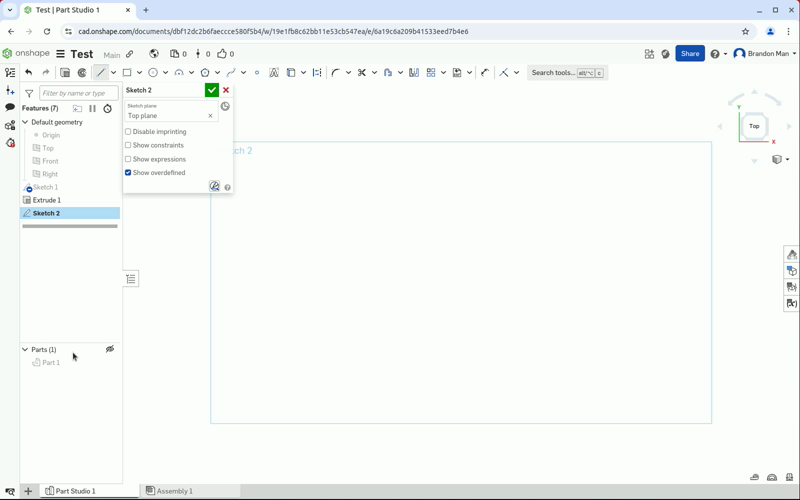
mouse_move(391, 326)
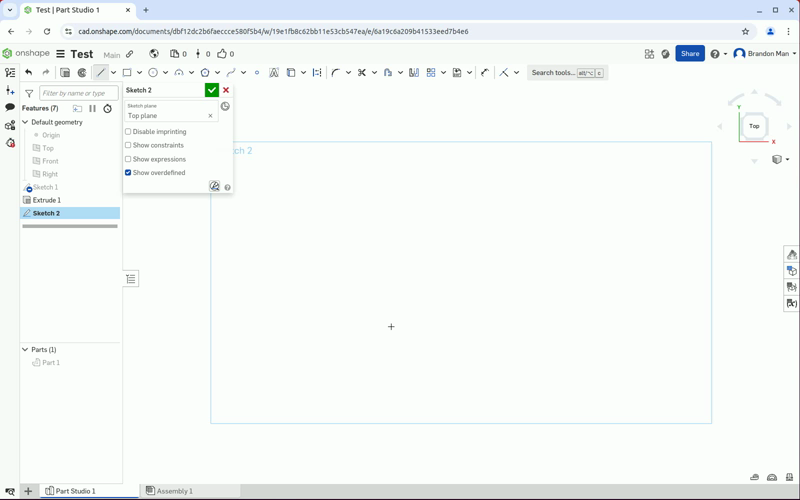
click(391, 326)
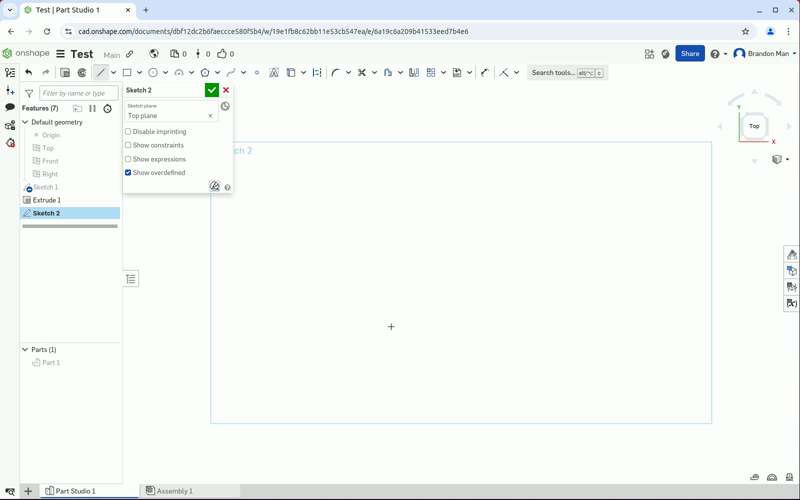
key_up(shift)
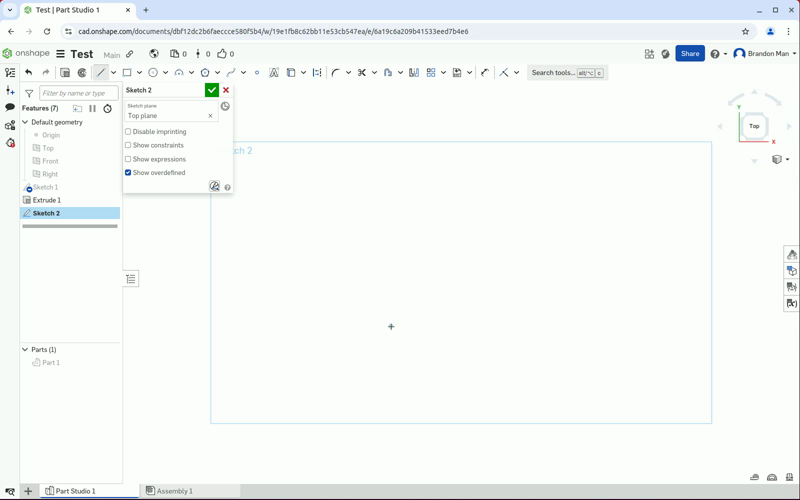
key_down(shift)
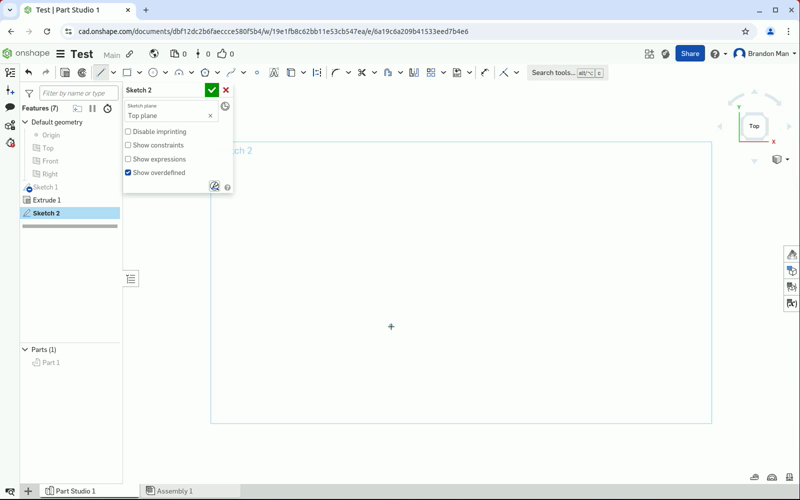
mouse_move(529, 324)
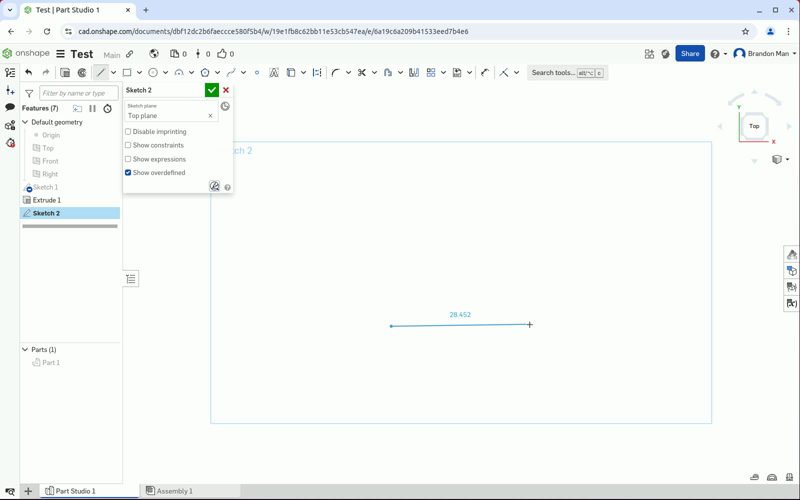
click(529, 324)
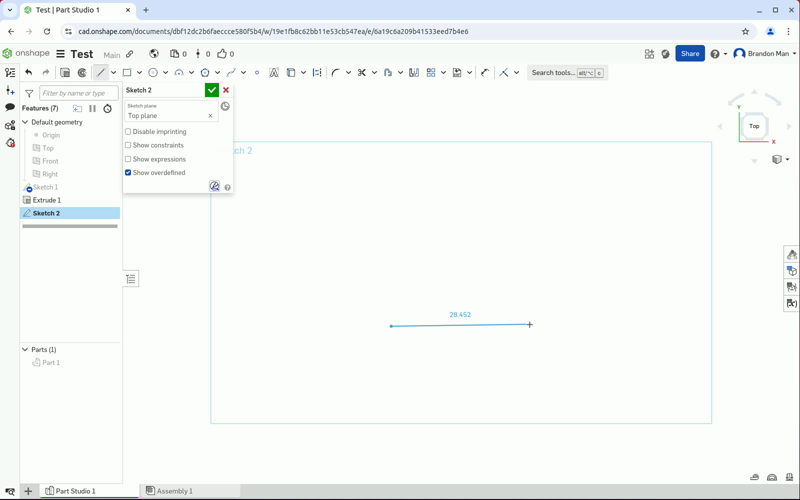
key_up(shift)
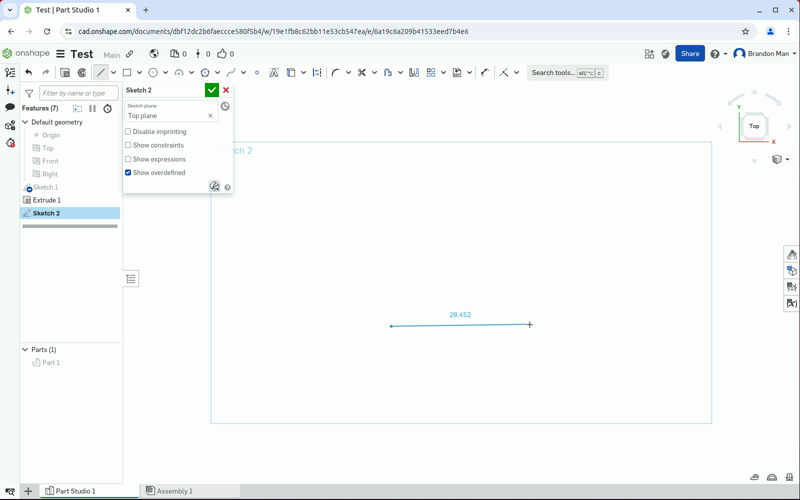
key(esc)
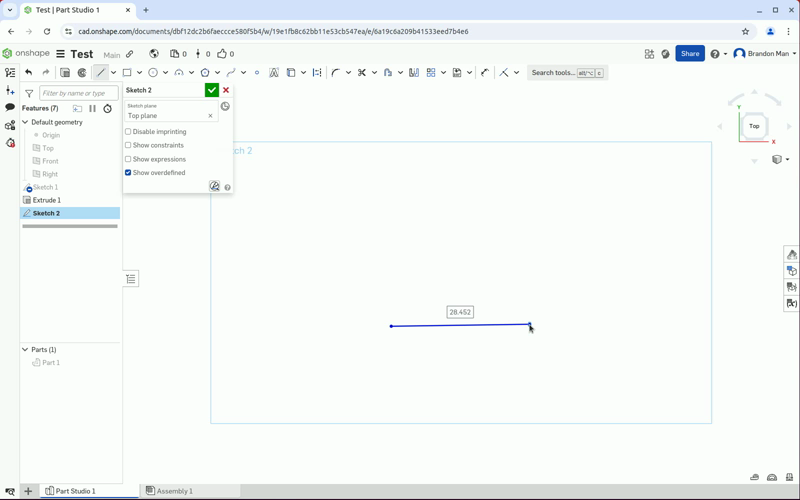
key(a)
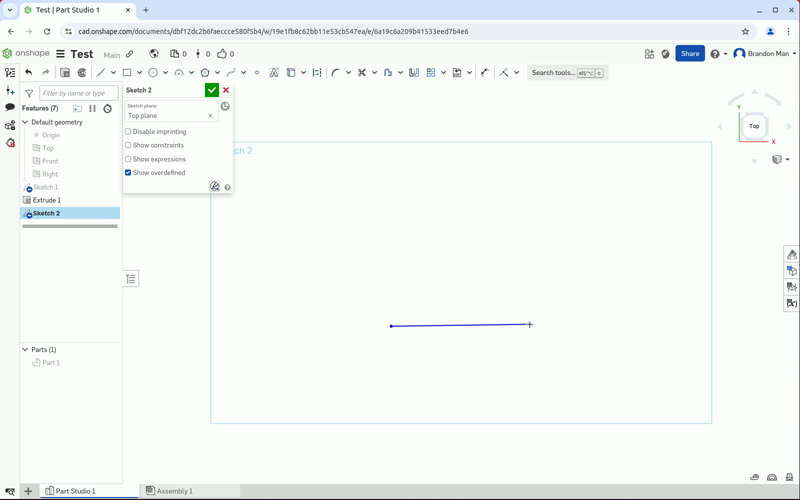
mouse_move(529, 324)
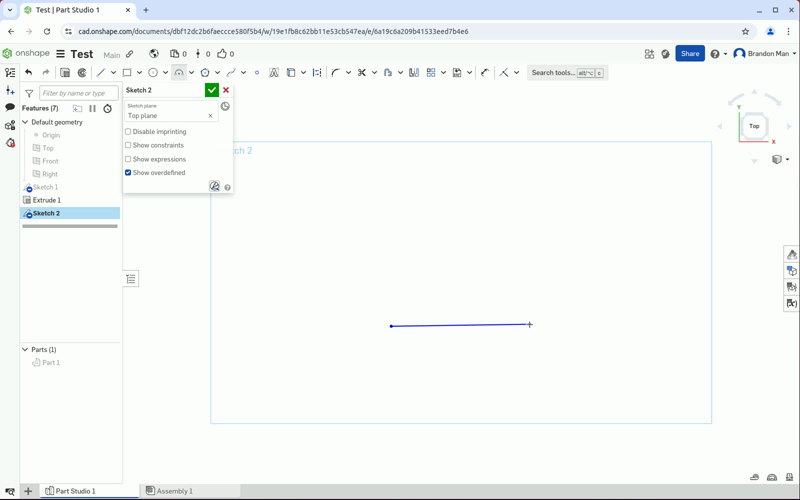
click(529, 324)
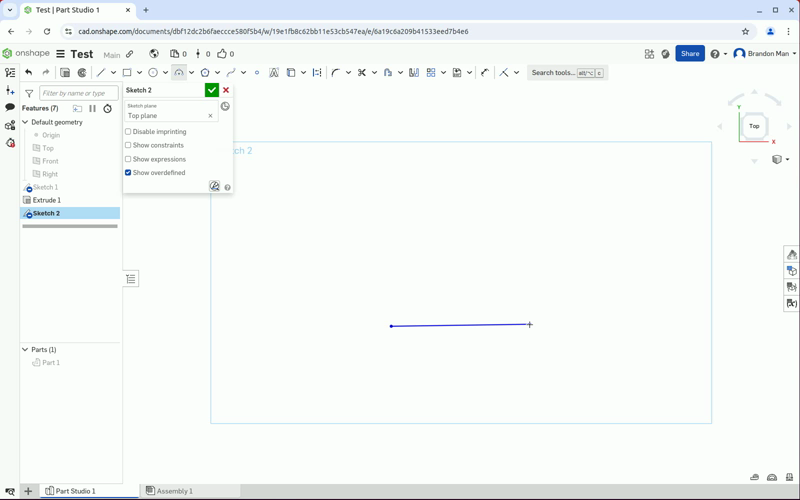
key_down(shift)
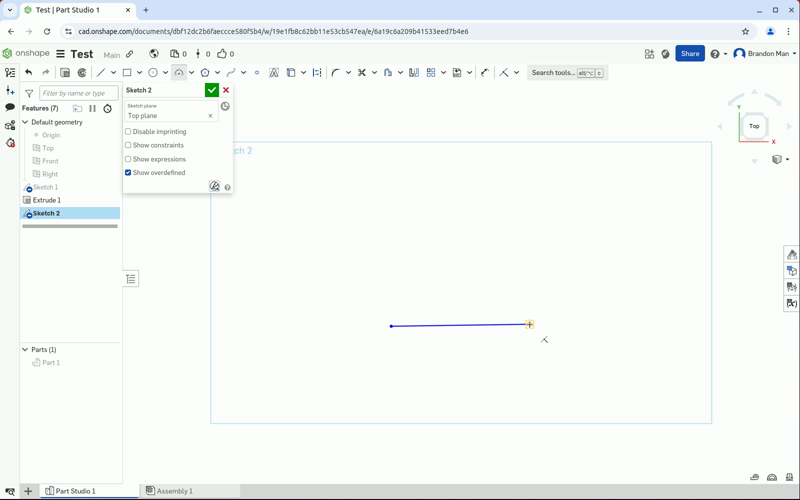
mouse_move(529, 241)
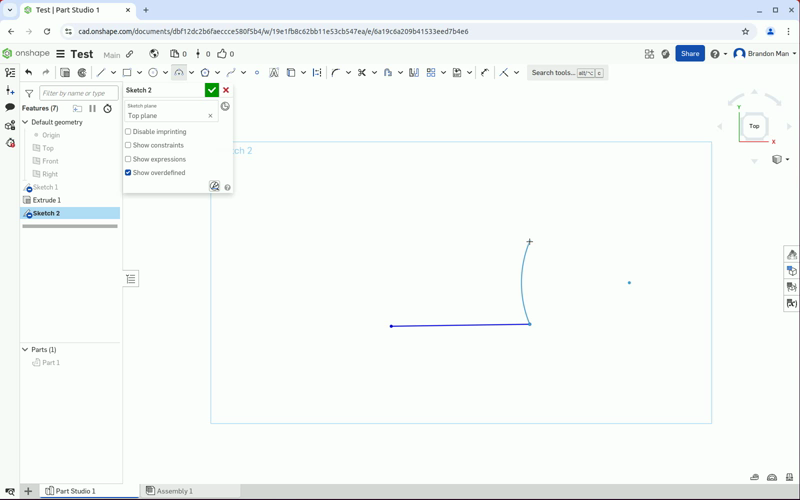
click(529, 241)
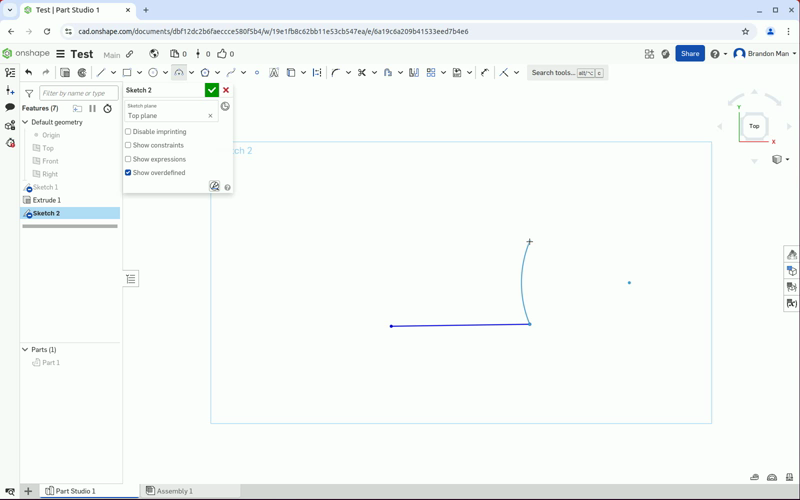
mouse_move(570, 282)
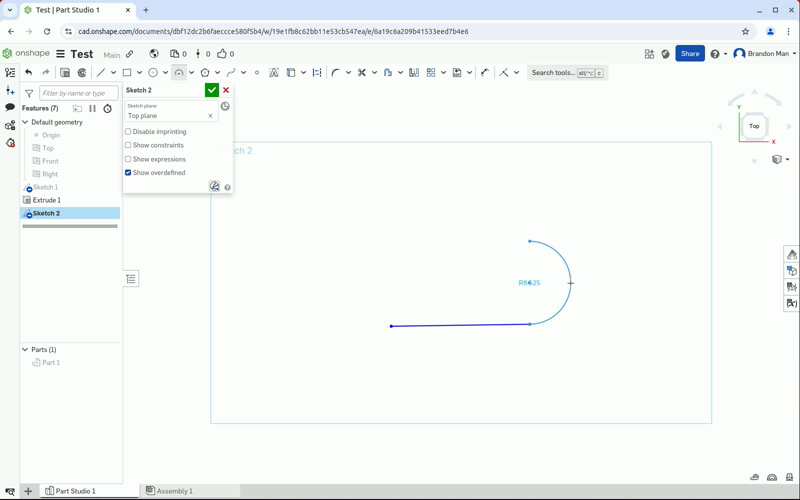
click(570, 282)
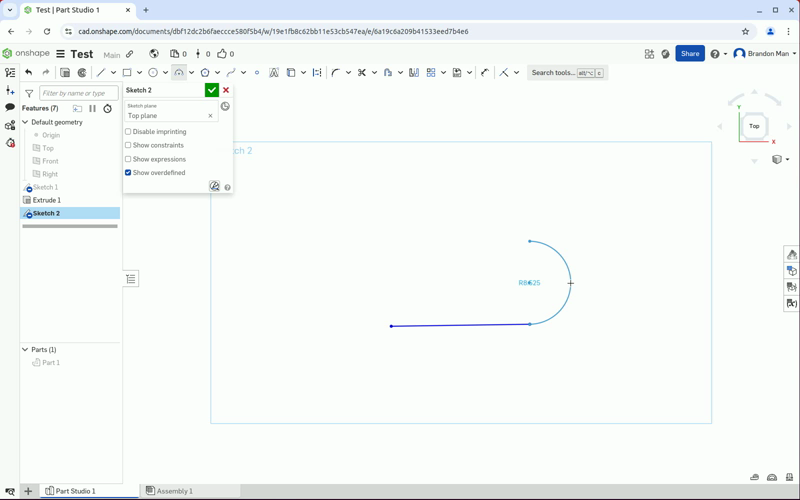
key_up(shift)
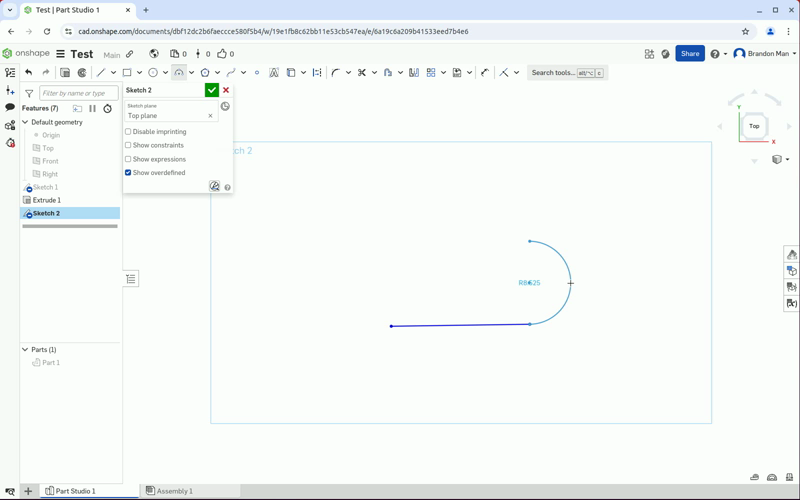
key(esc)
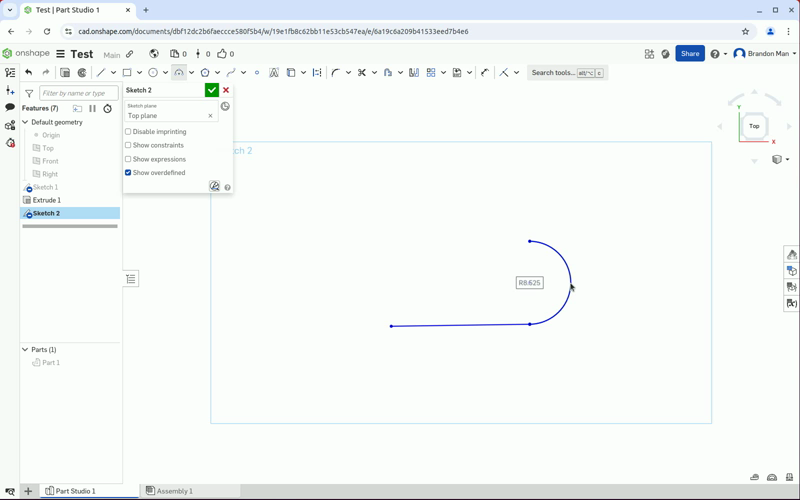
key(l)
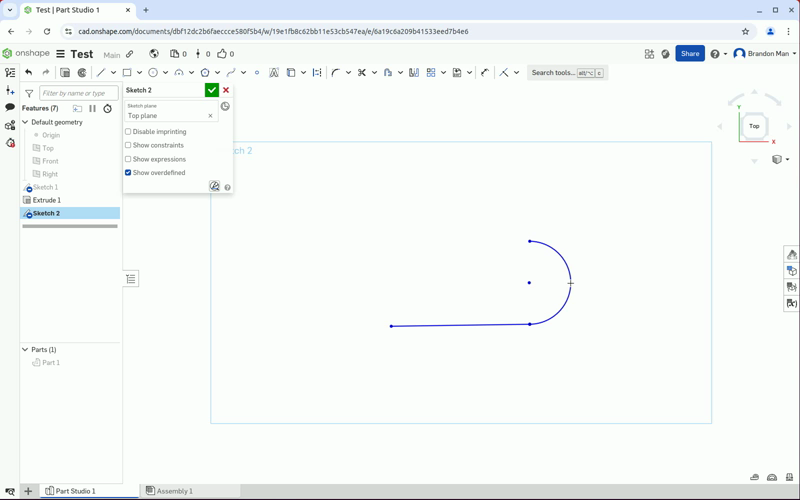
mouse_move(529, 241)
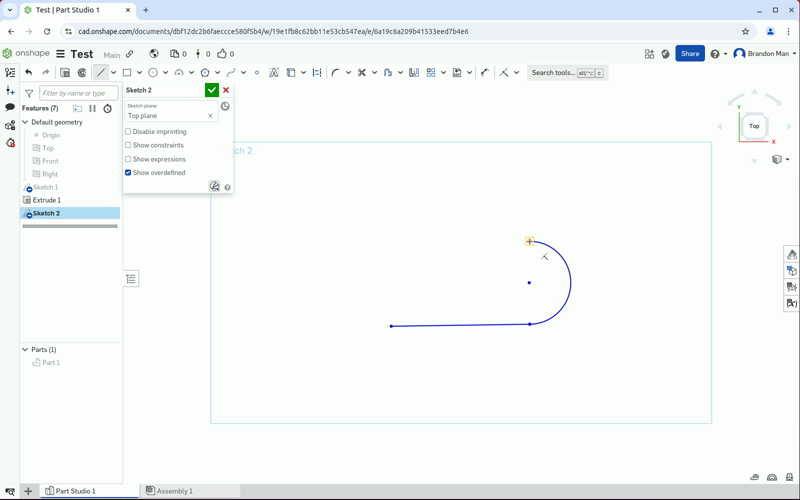
click(529, 241)
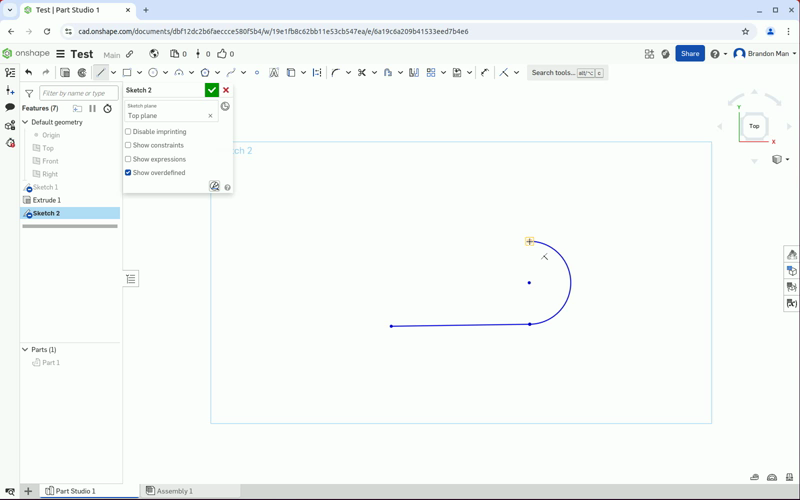
key_down(shift)
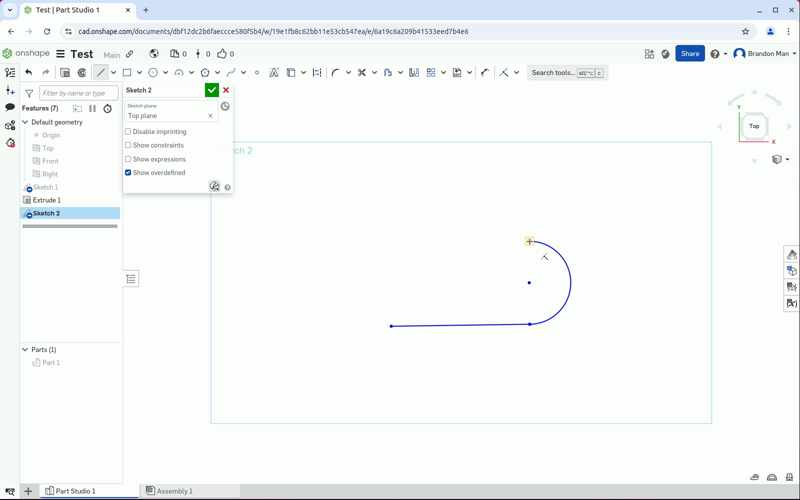
mouse_move(391, 241)
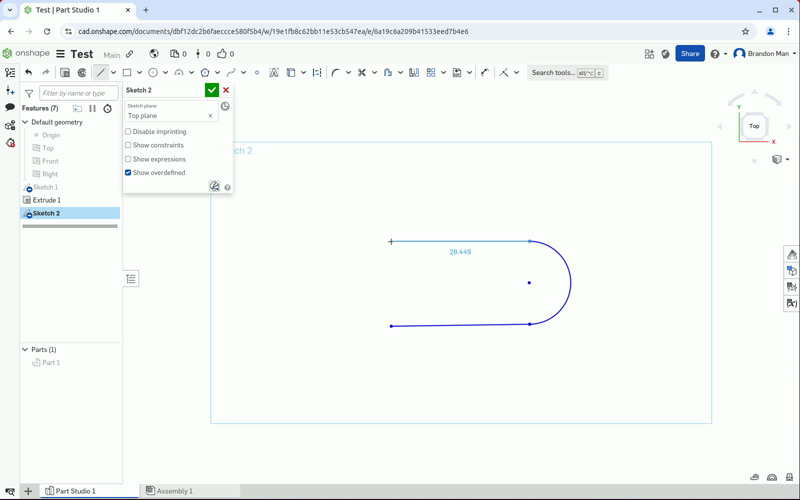
click(391, 241)
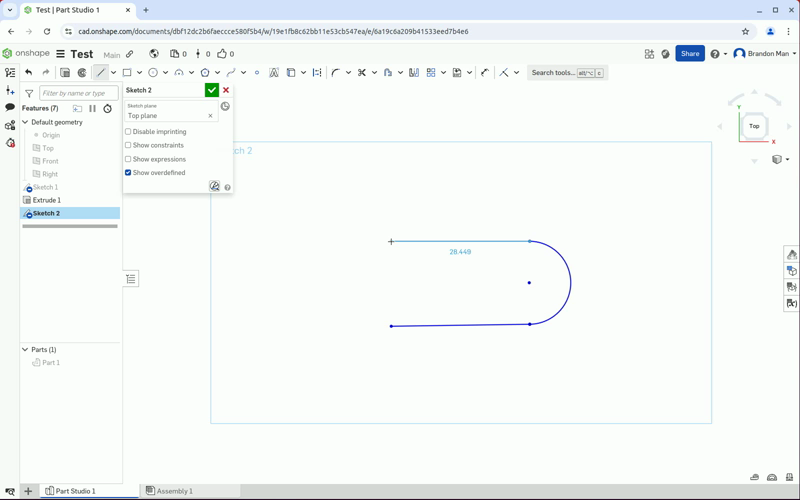
key_up(shift)
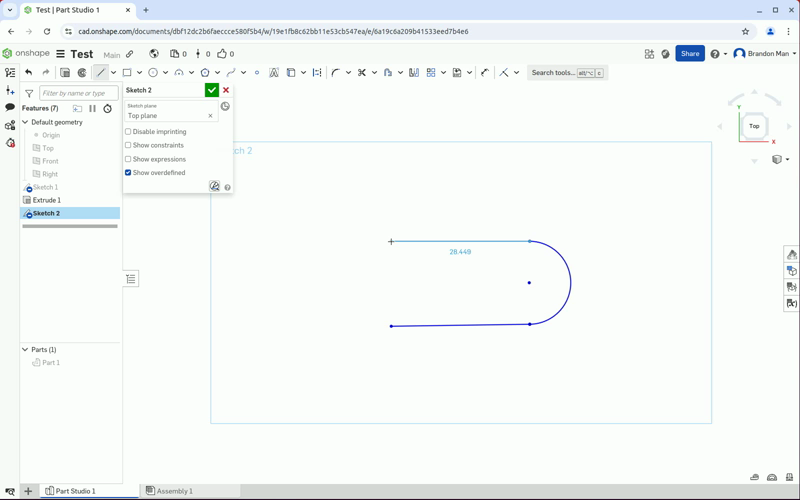
key(esc)
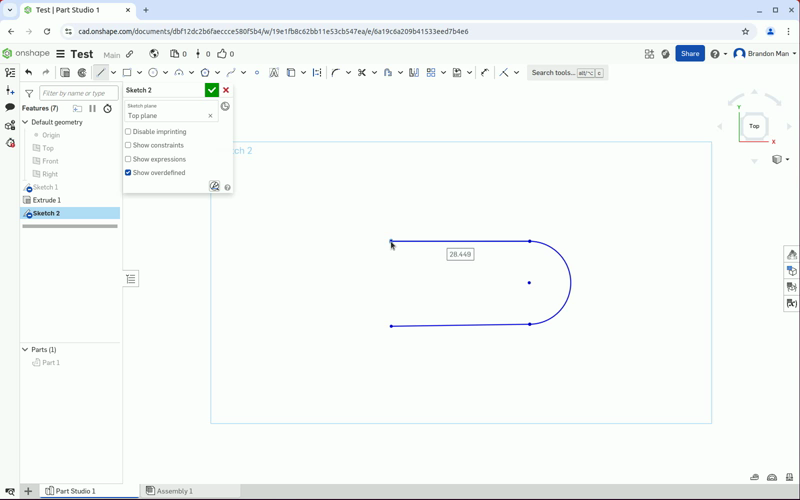
key(a)
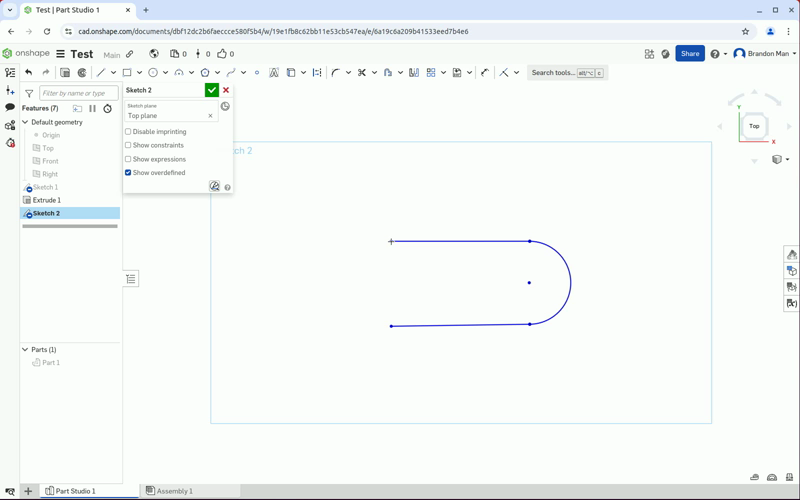
mouse_move(391, 241)
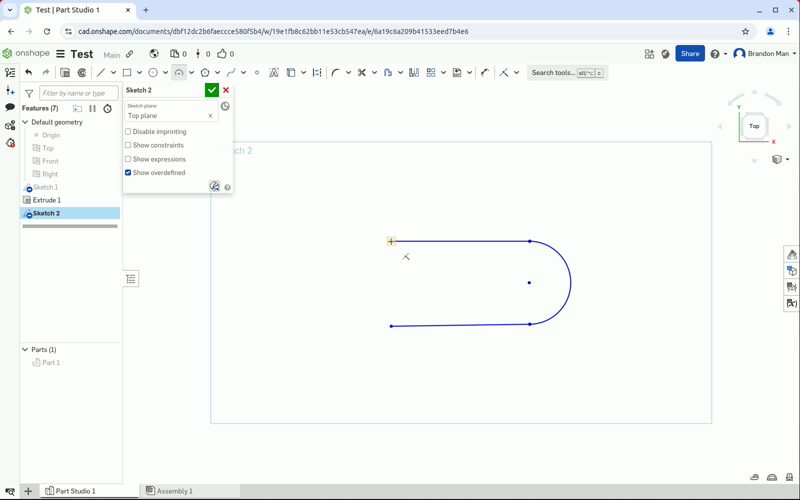
click(391, 241)
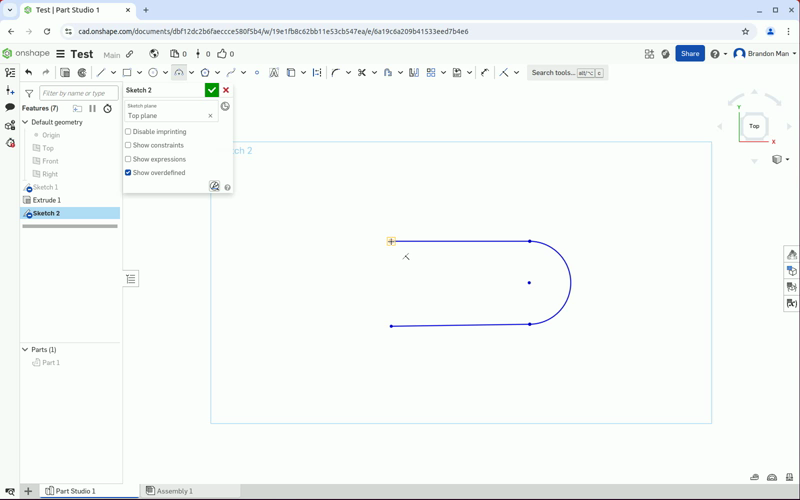
mouse_move(391, 326)
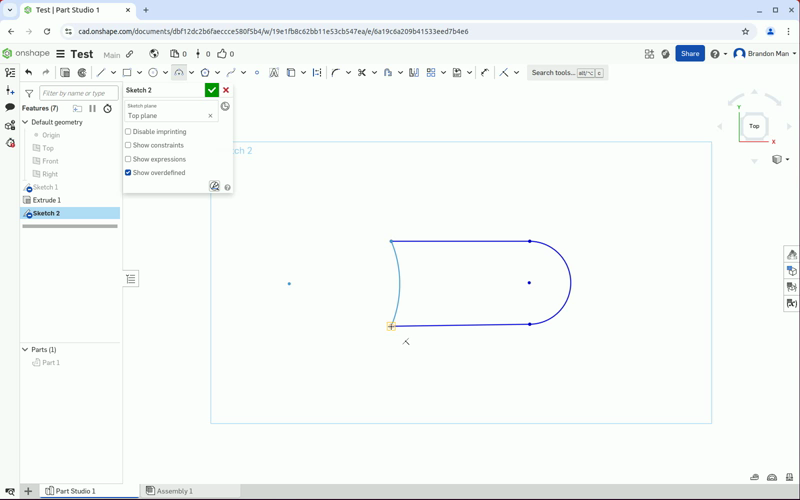
click(391, 326)
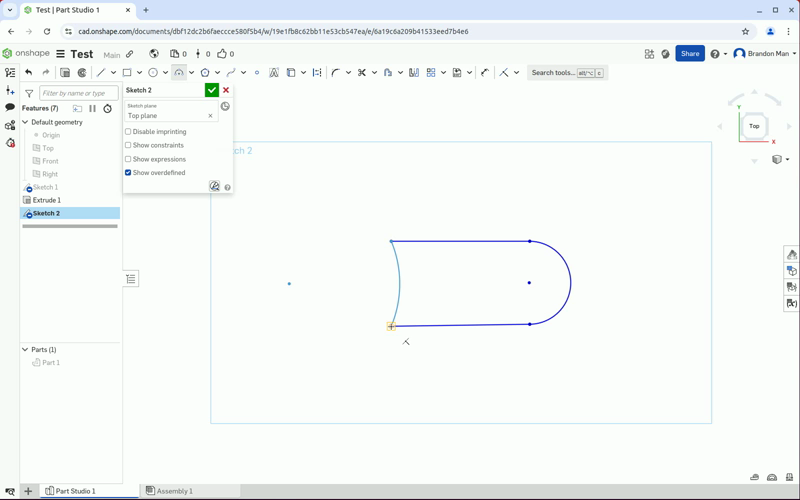
key_down(shift)
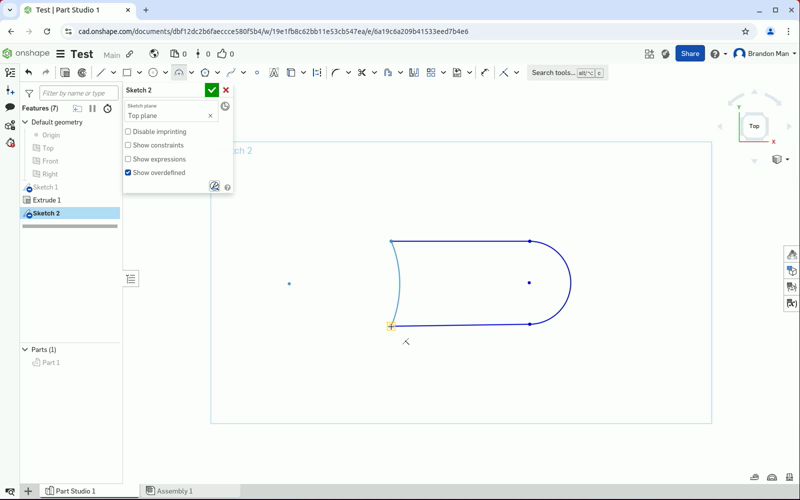
mouse_move(433, 283)
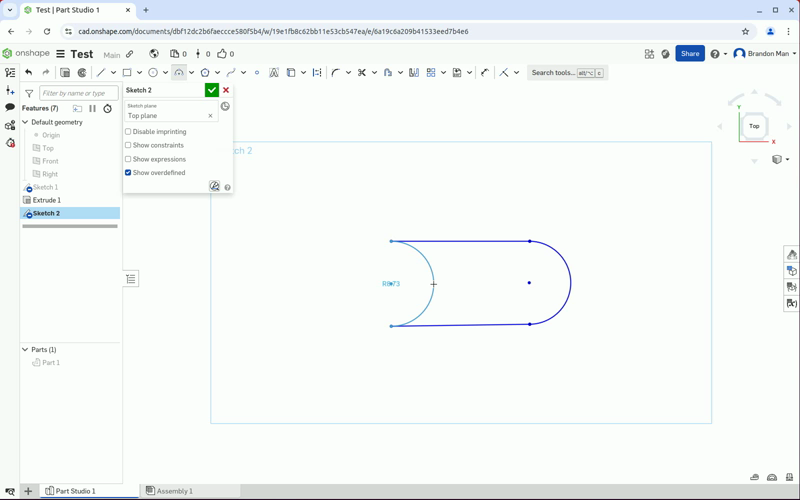
click(433, 283)
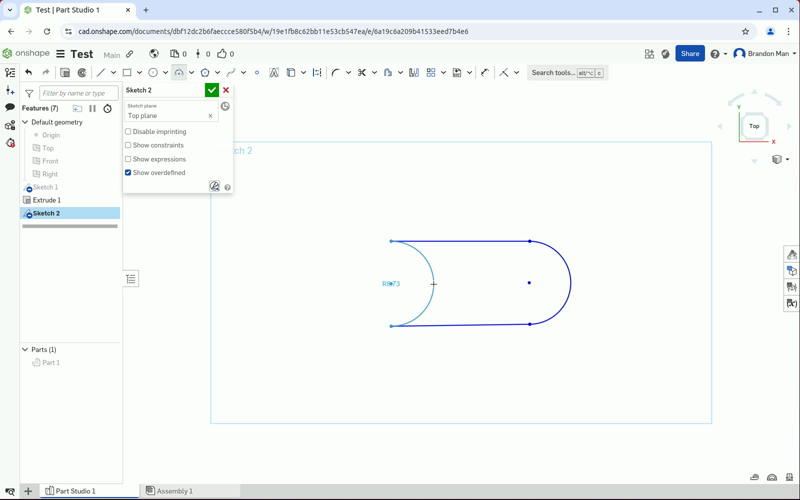
key_up(shift)
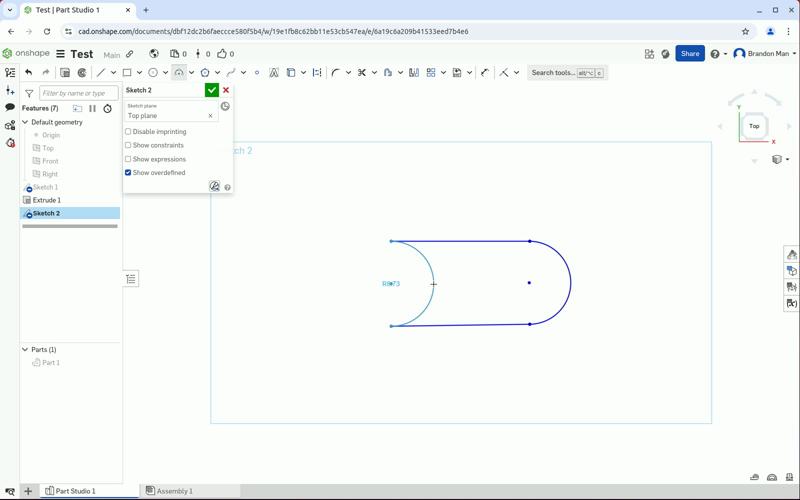
key(esc)
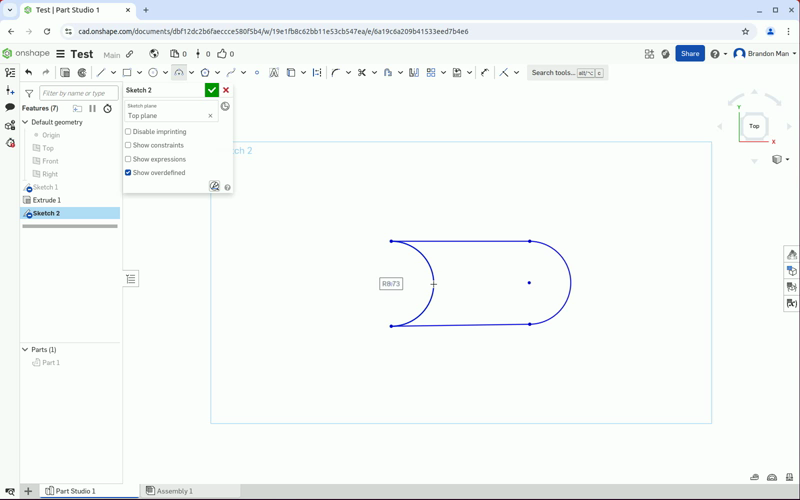
key(c)
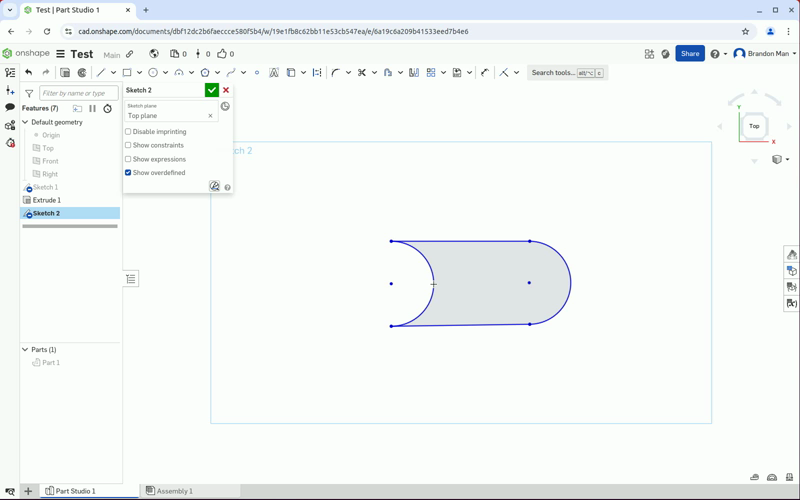
key_down(shift)
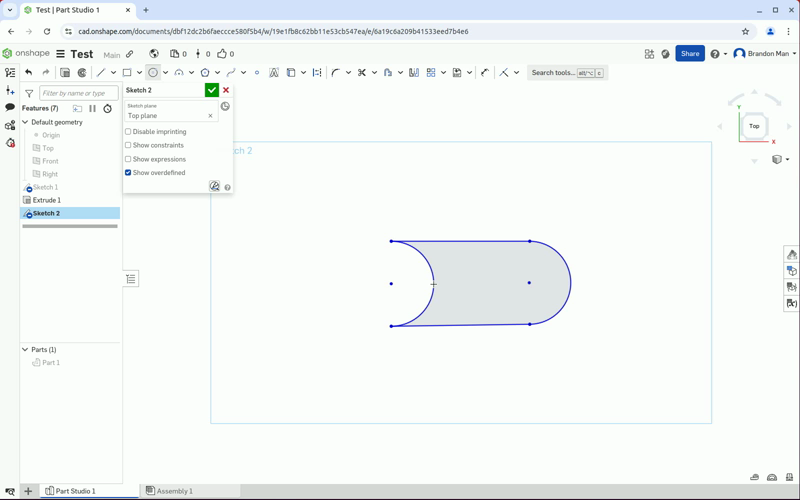
mouse_move(529, 282)
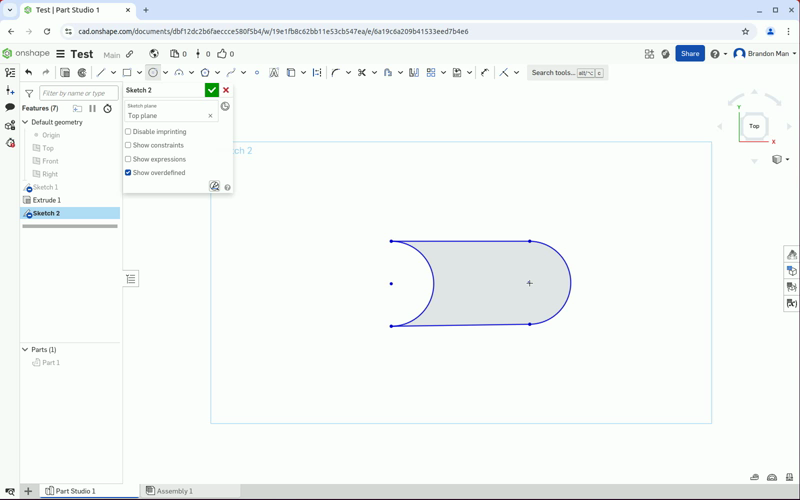
scroll(6)
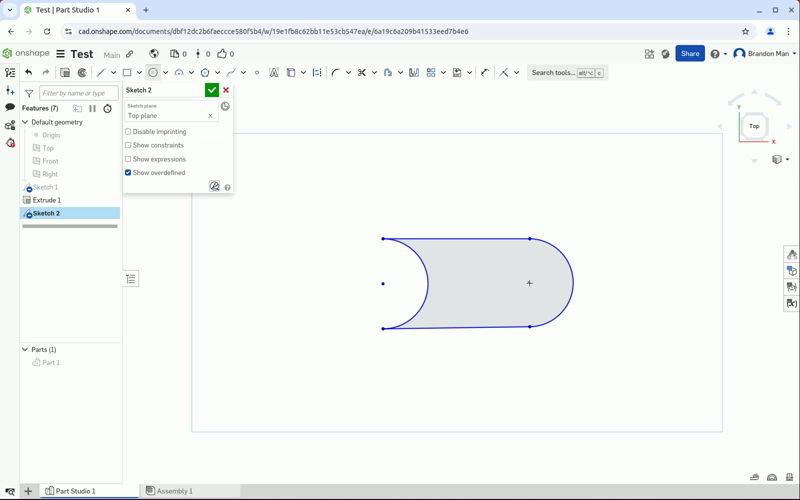
scroll(6)
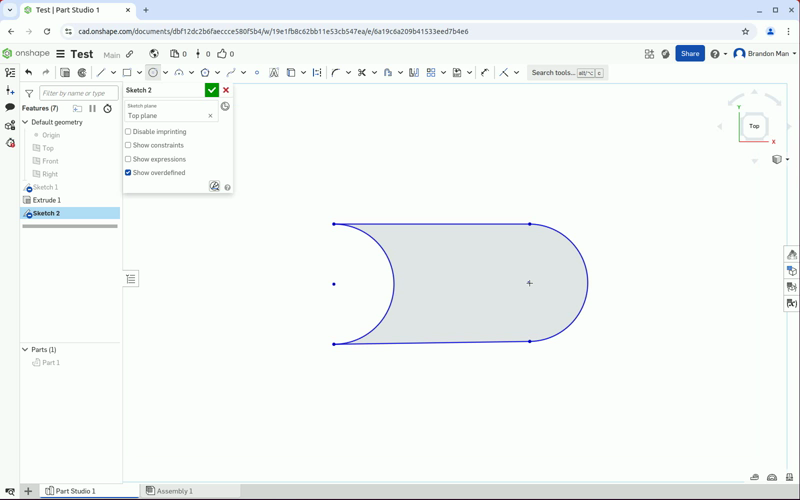
scroll(6)
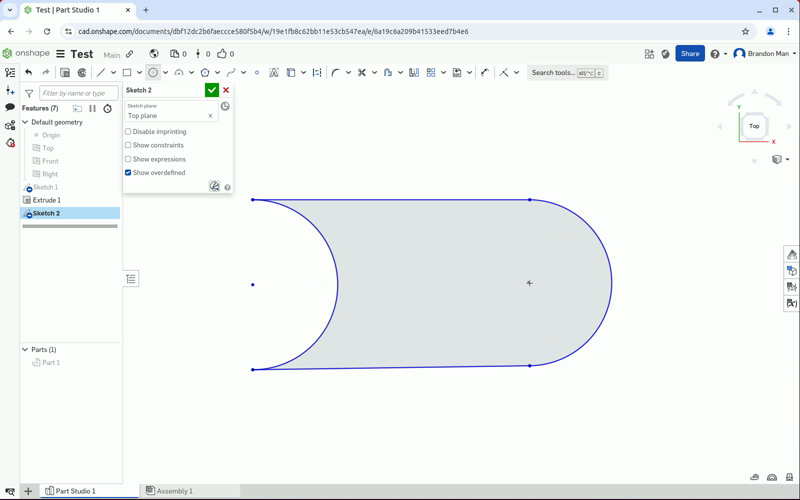
scroll(6)
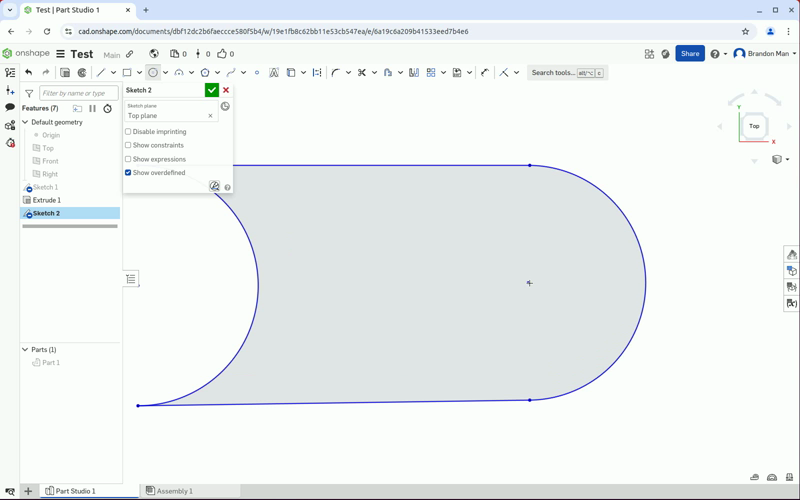
scroll(6)
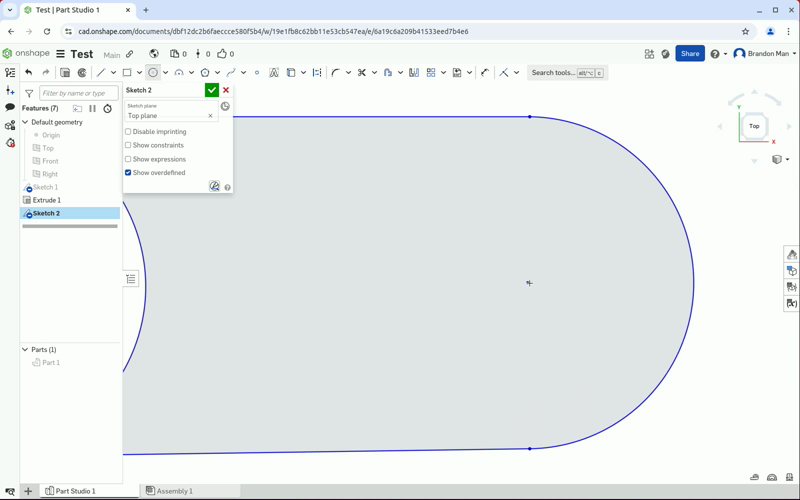
scroll(6)
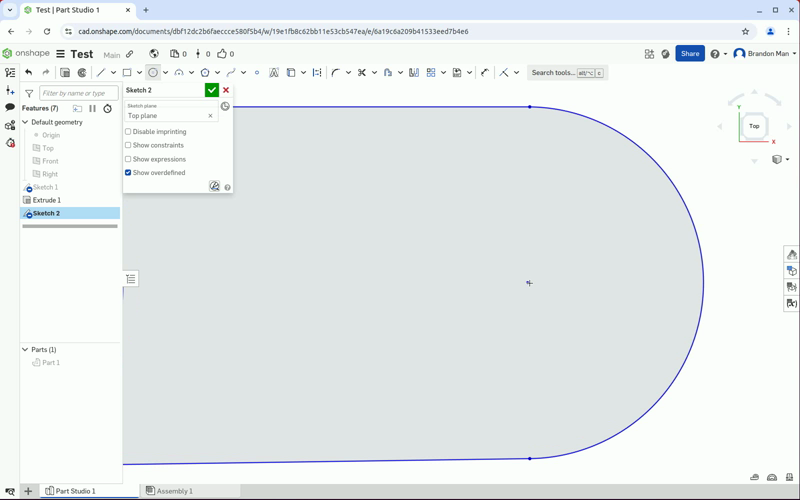
scroll(6)
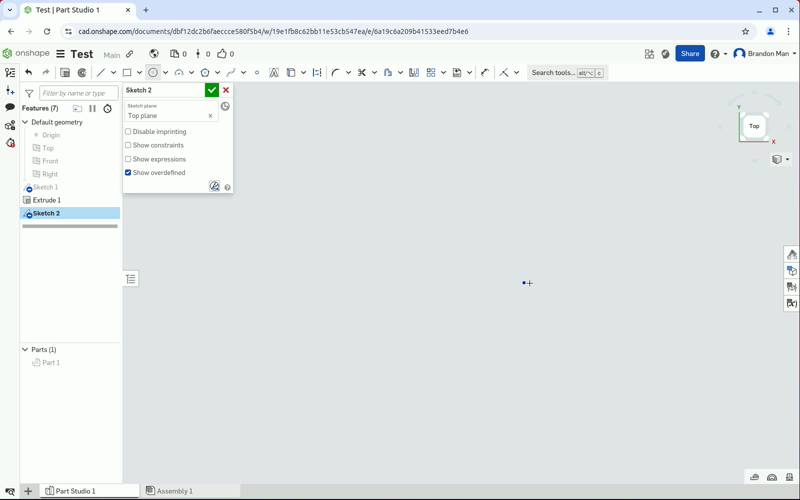
click(529, 282)
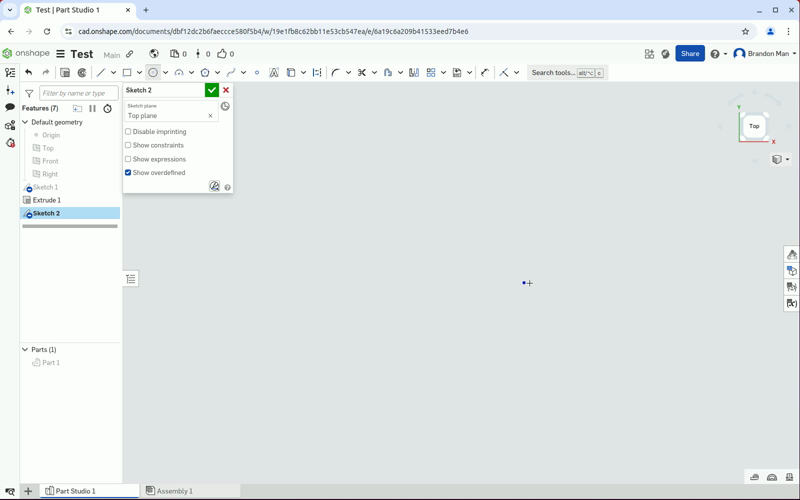
scroll(-6)
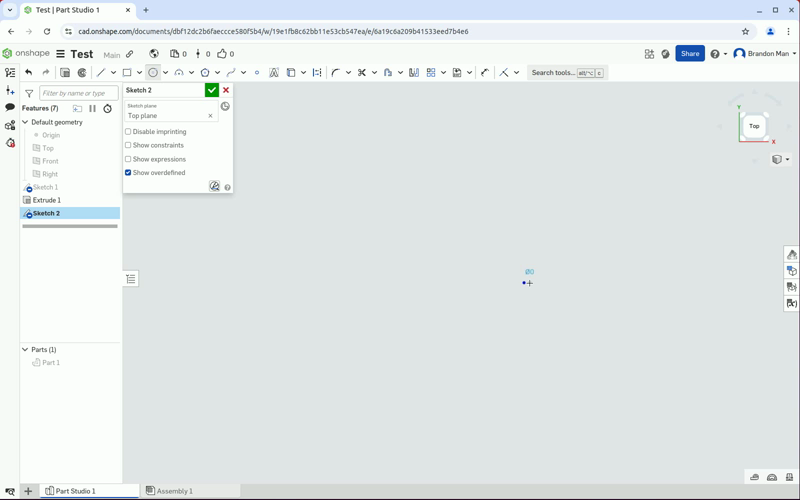
scroll(-6)
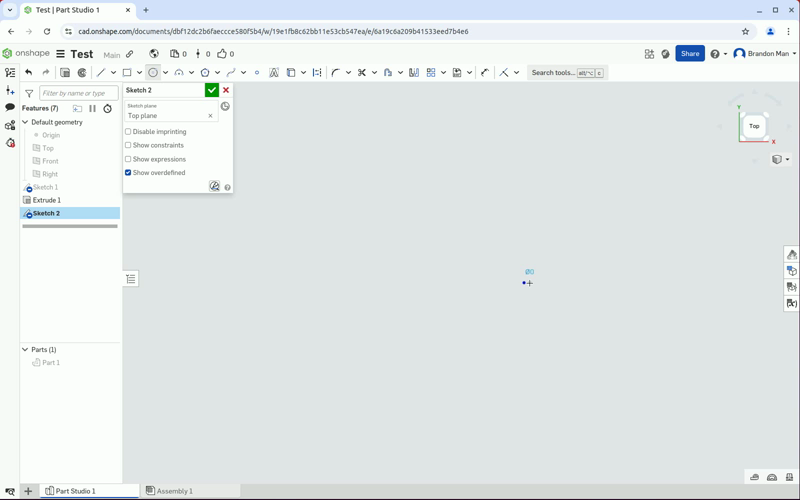
scroll(-6)
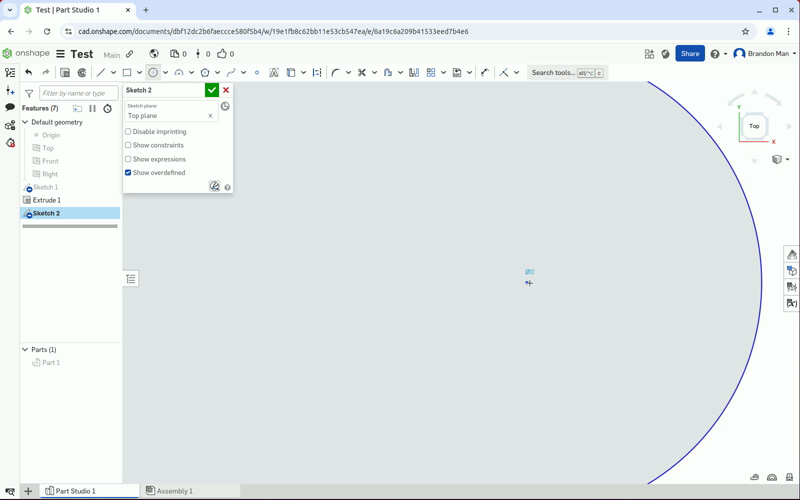
scroll(-6)
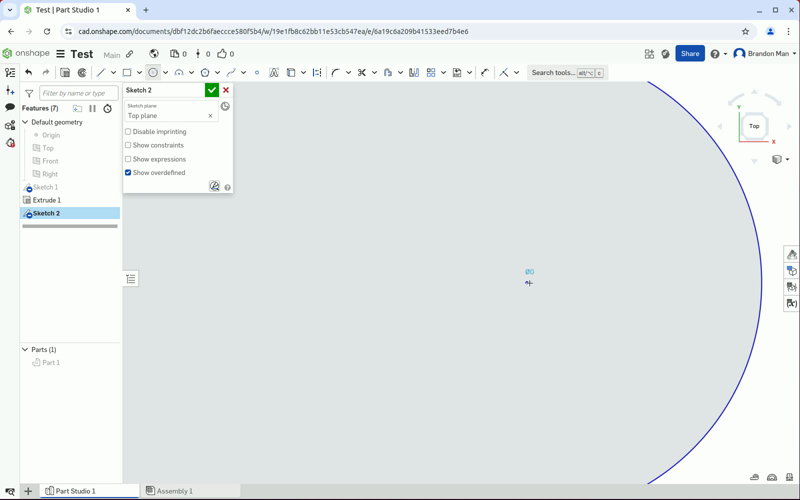
scroll(-6)
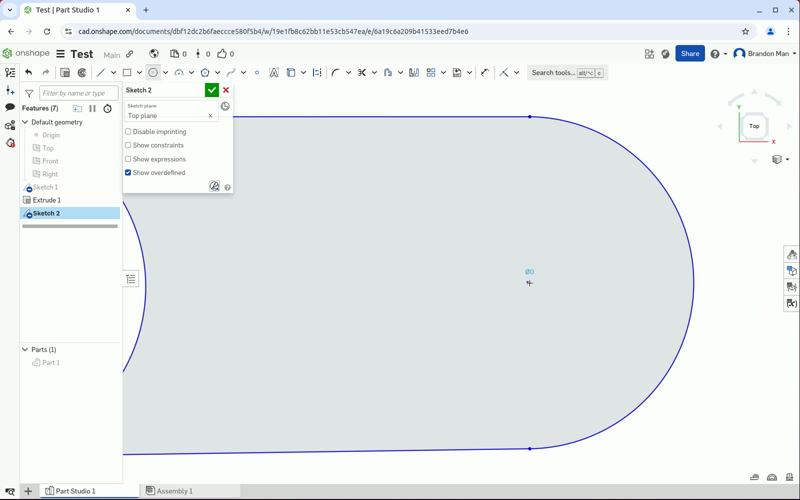
scroll(-6)
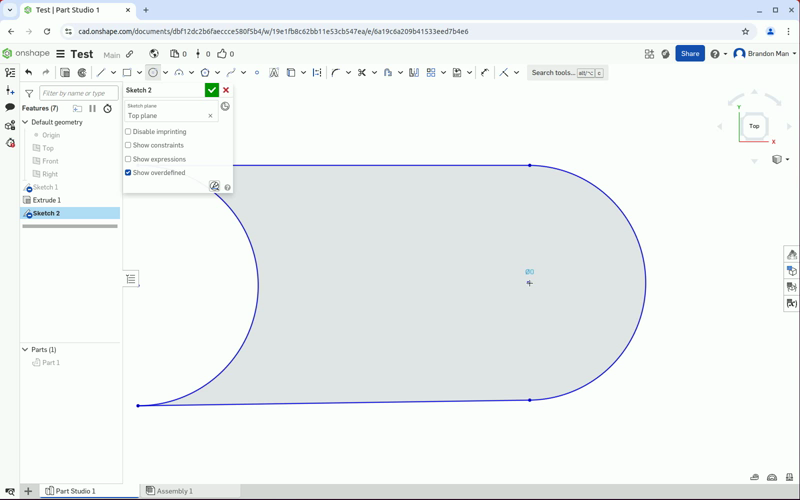
scroll(-6)
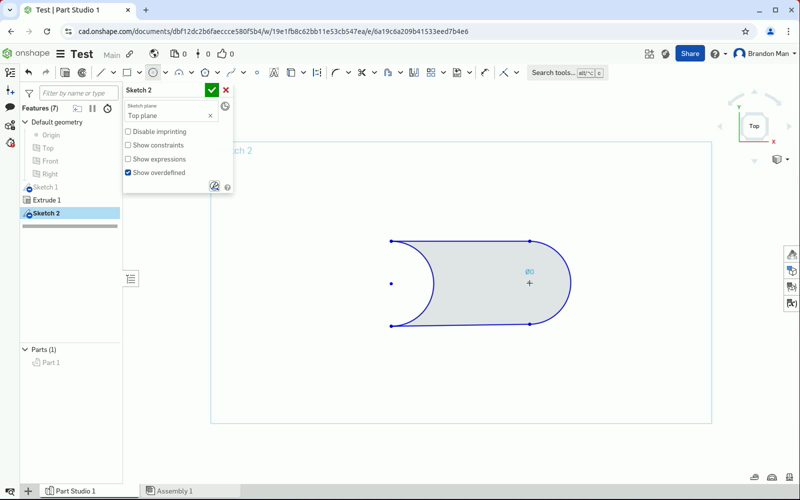
key_up(shift)
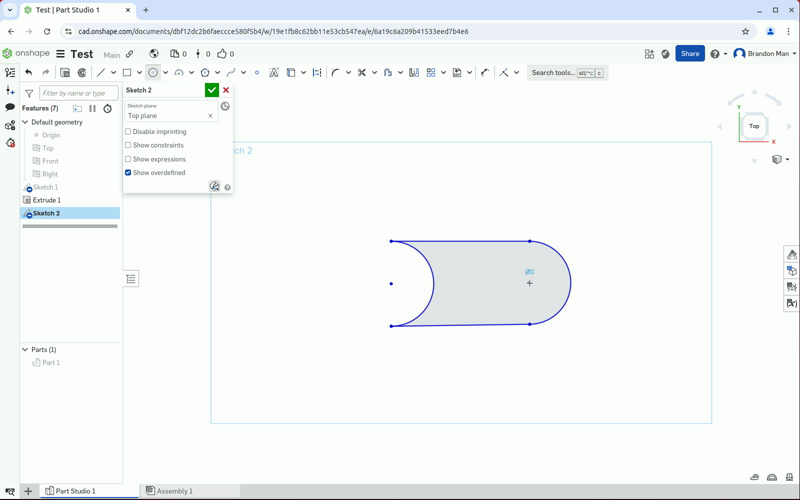
mouse_move(554, 282)
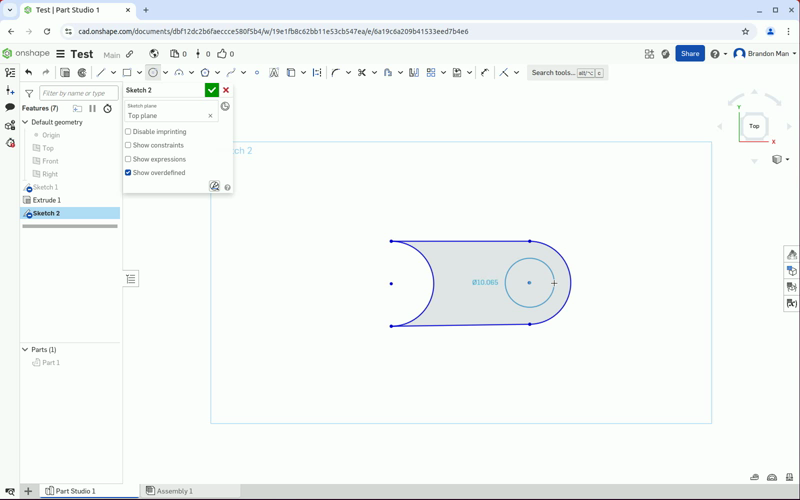
click(554, 282)
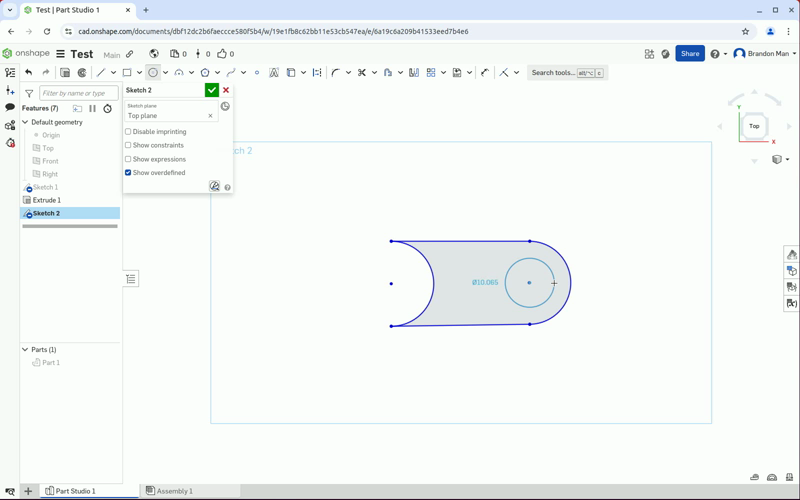
key(esc)
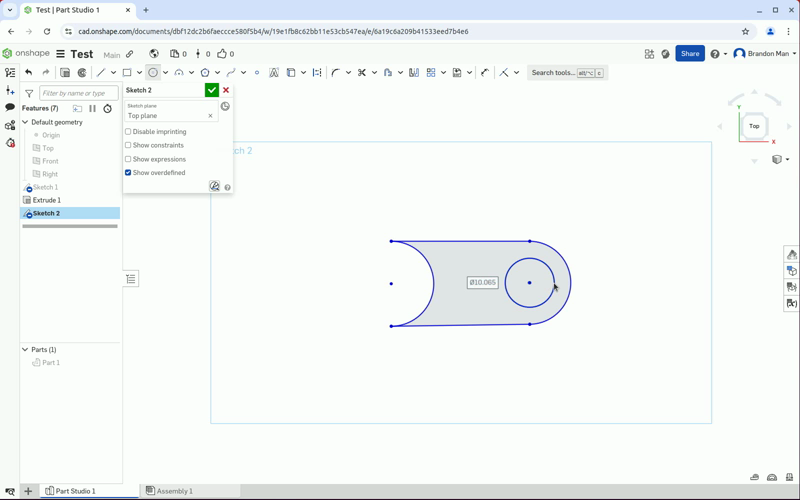
mouse_move(490, 307)
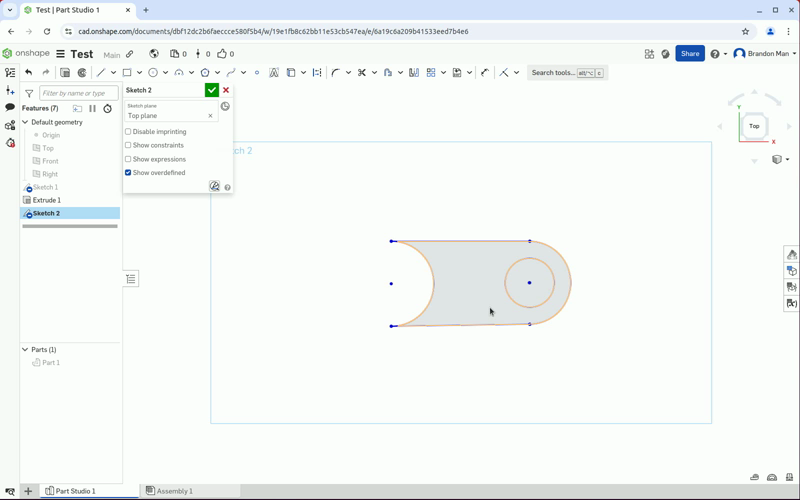
click(490, 307)
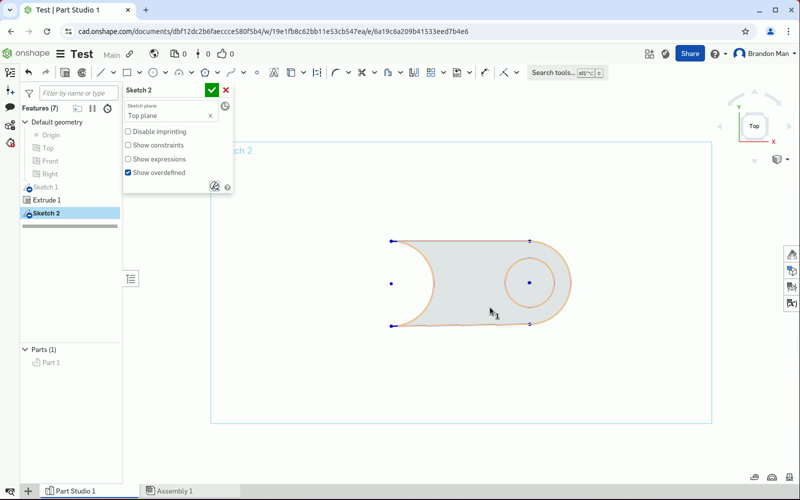
mouse_move(73, 352)
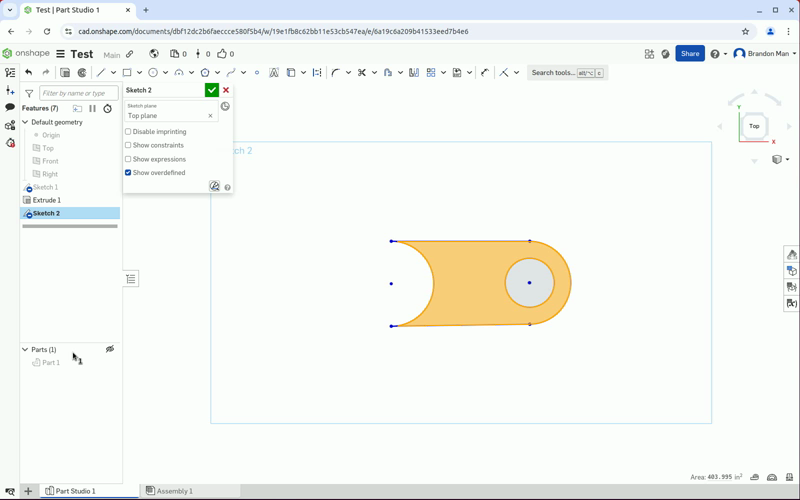
key(shift+y)
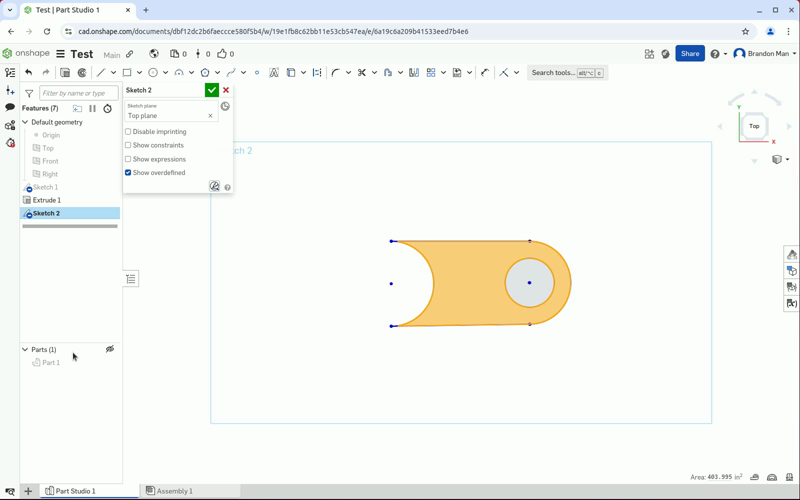
key(shift+e)
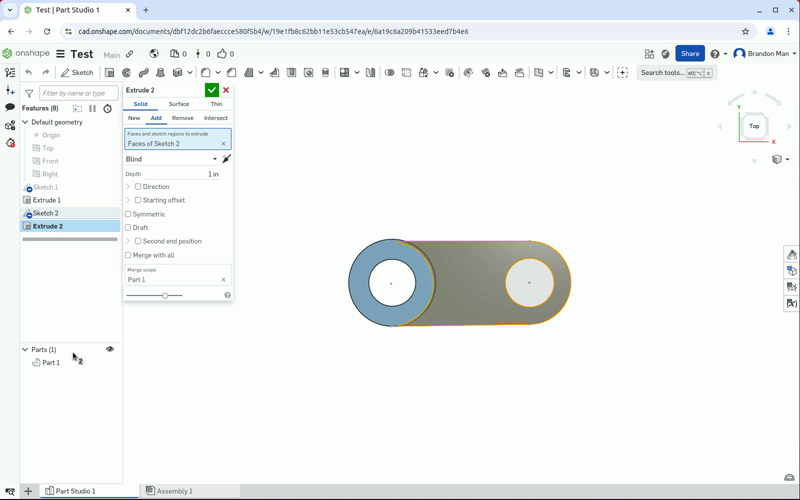
mouse_move(143, 106)
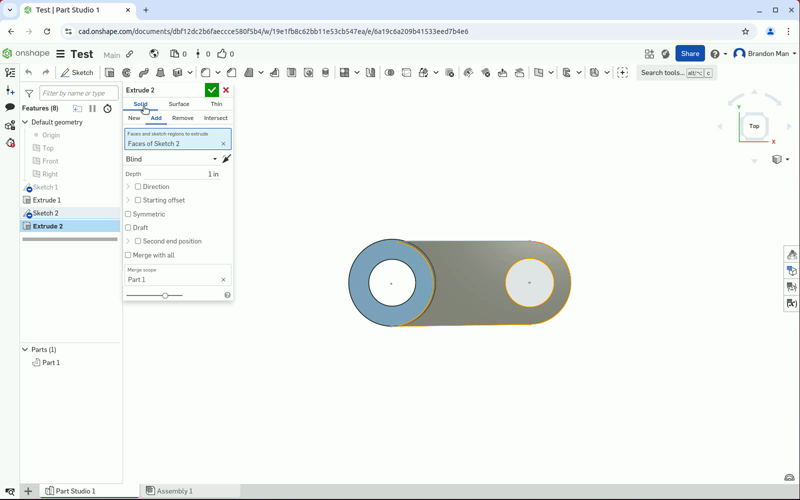
click(143, 106)
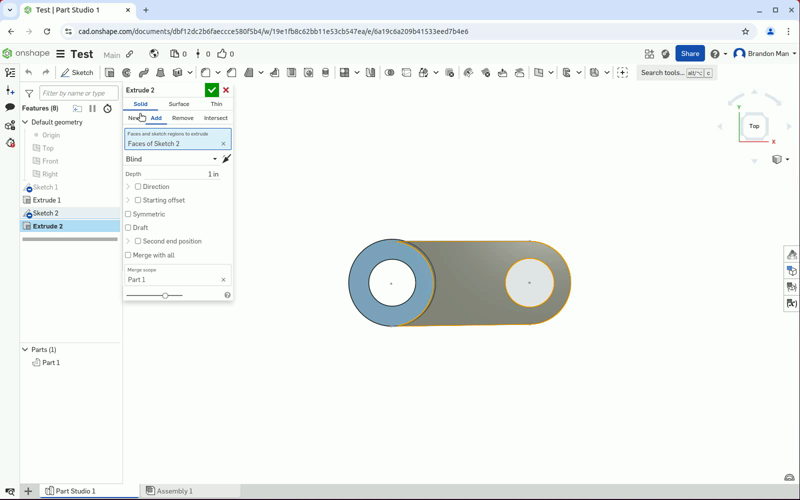
mouse_move(137, 120)
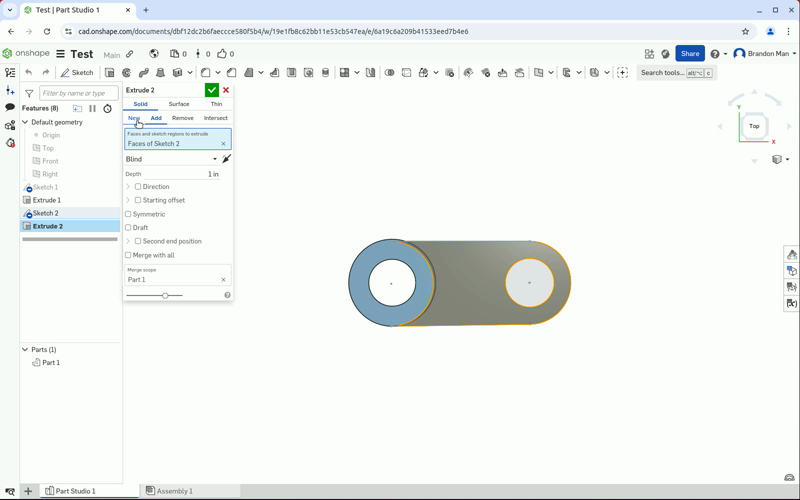
click(137, 120)
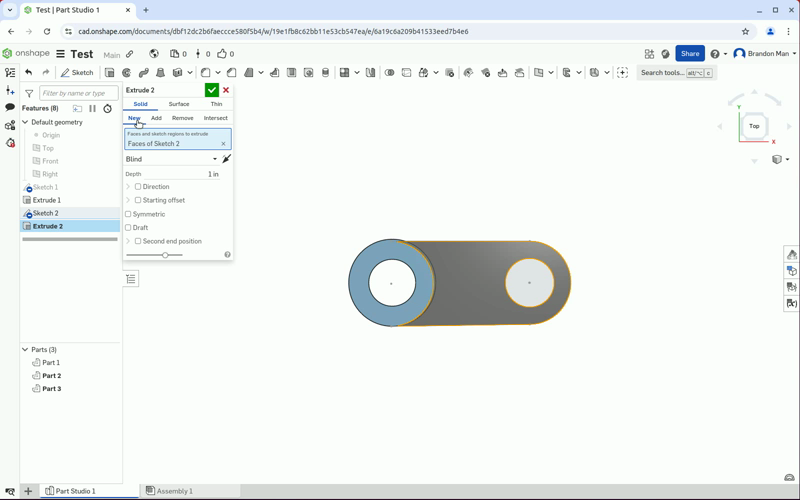
key(tab, 4)
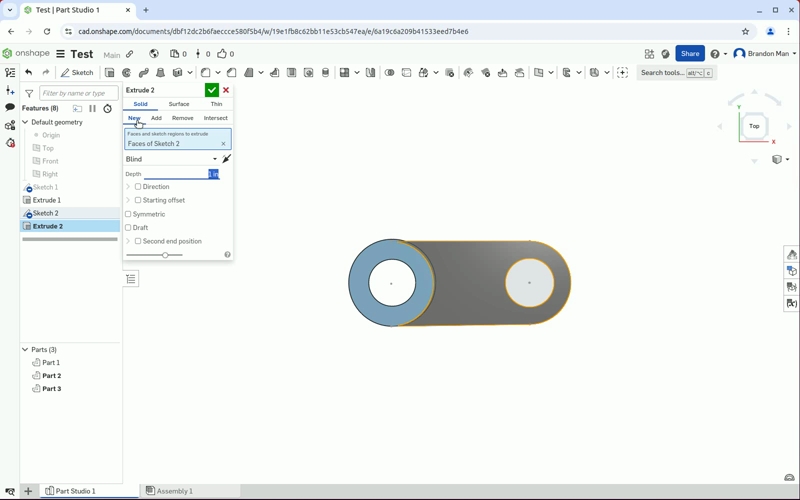
text(7.703)
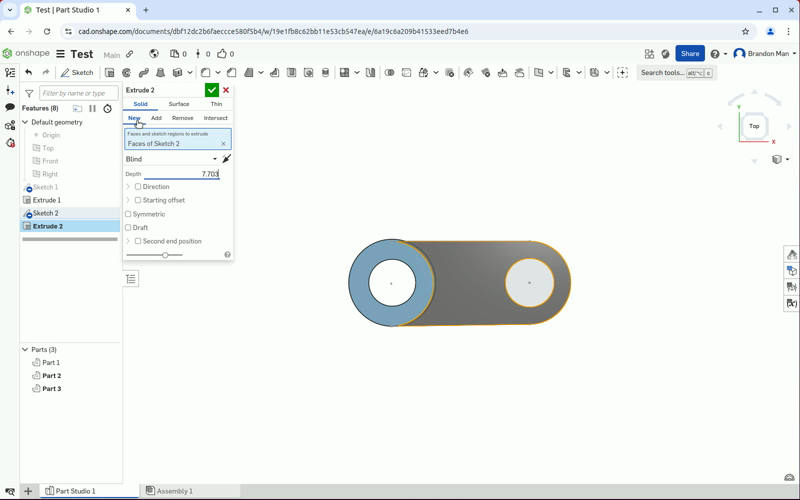
key(enter)
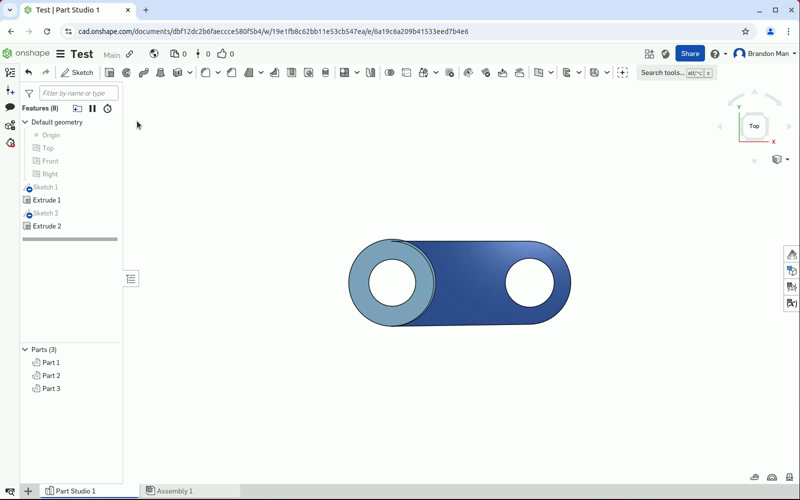
key(shift+h)
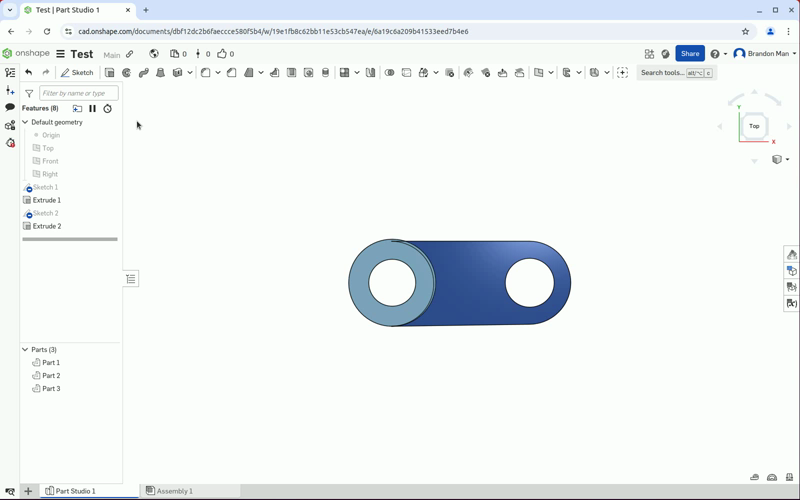
key(shift+h)
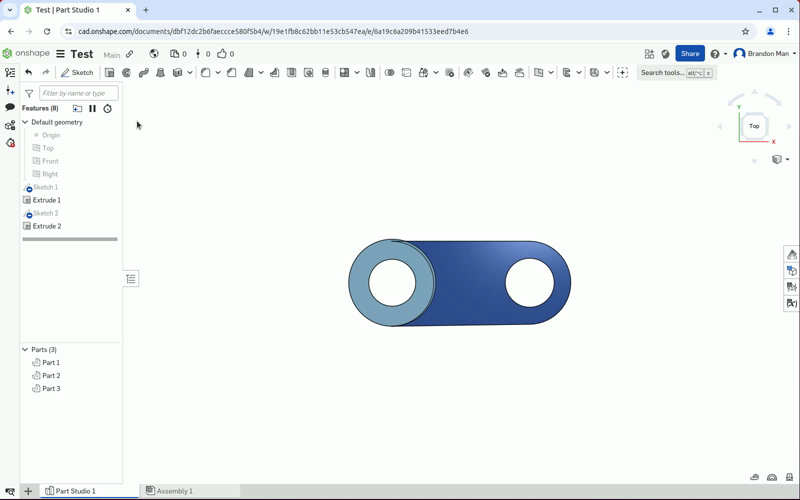
mouse_move(73, 189)
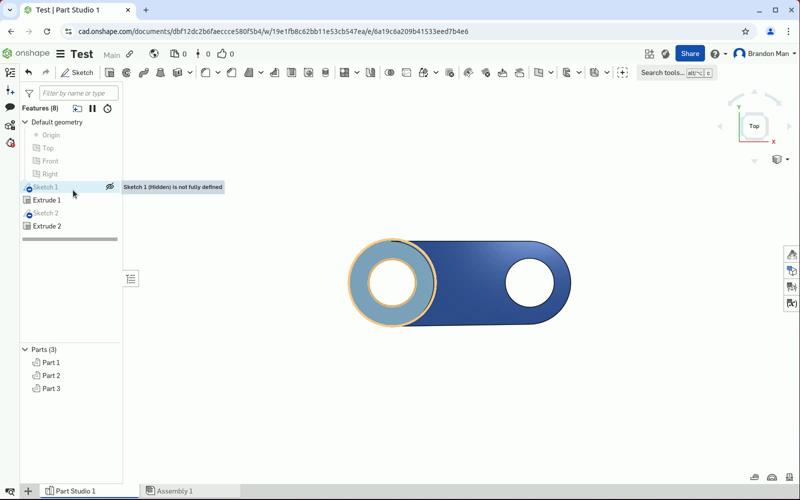
click(73, 189)
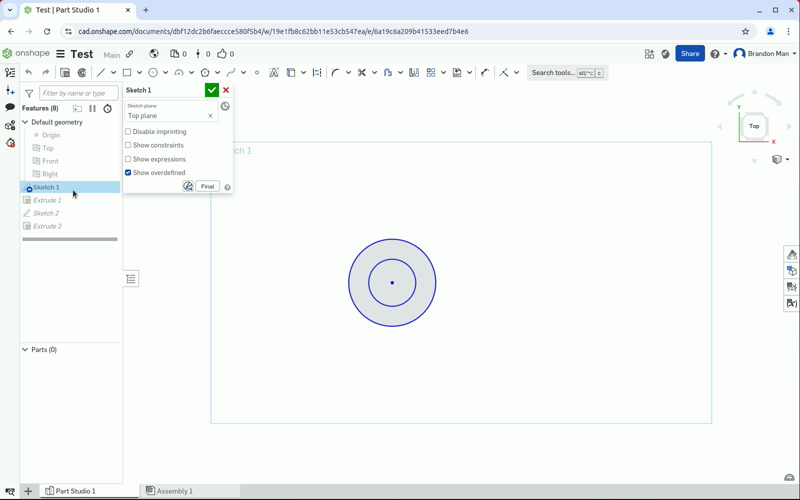
mouse_move(229, 92)
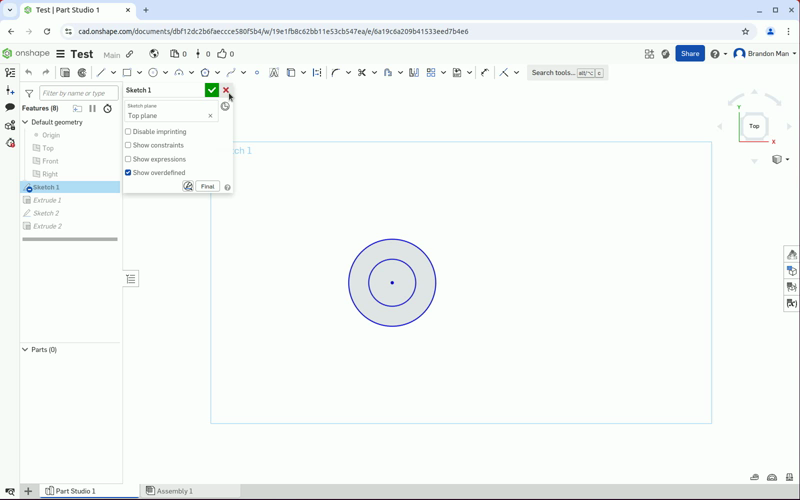
click(229, 92)
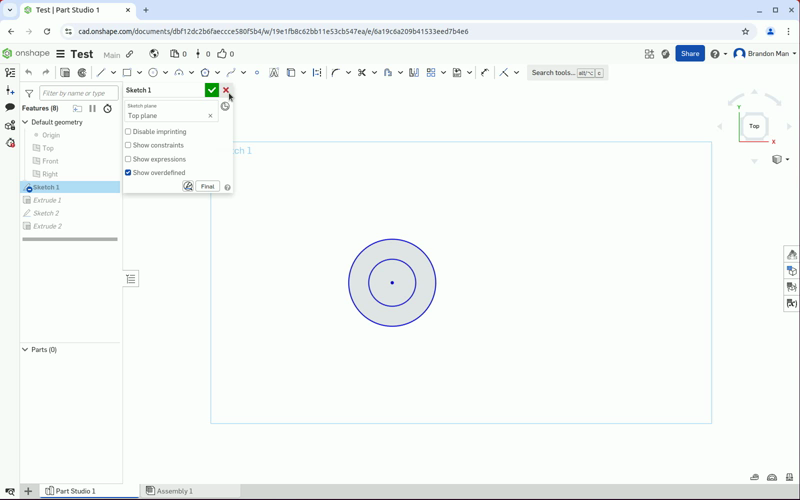
key(shift+s)
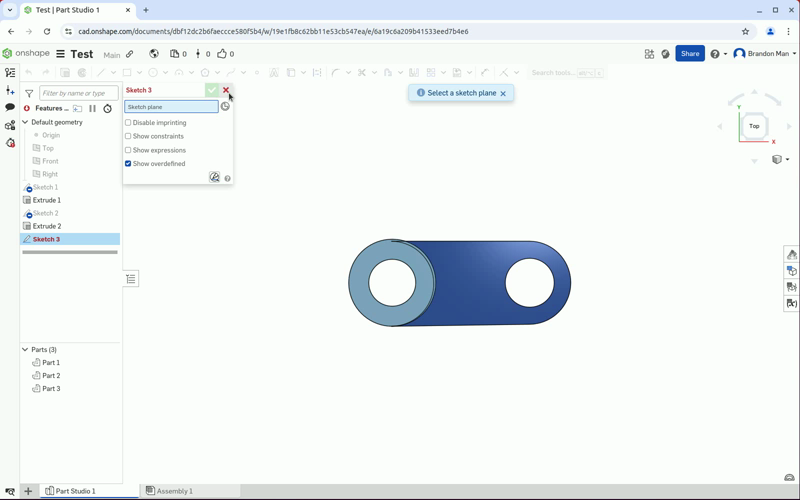
mouse_move(73, 150)
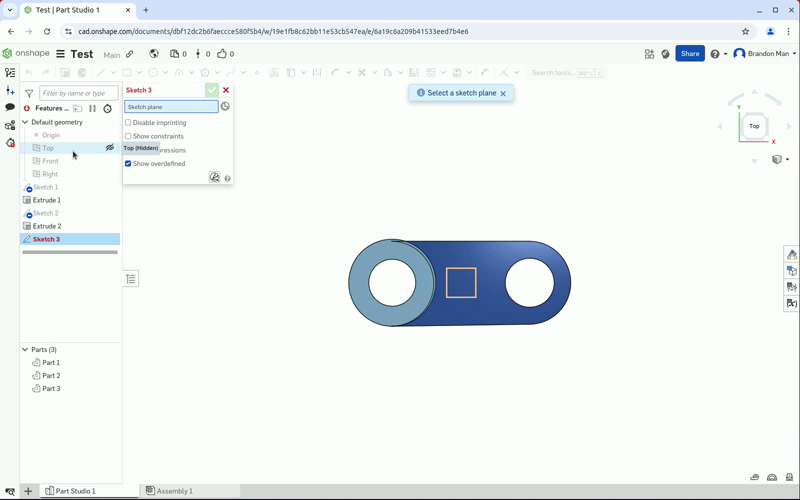
click(73, 150)
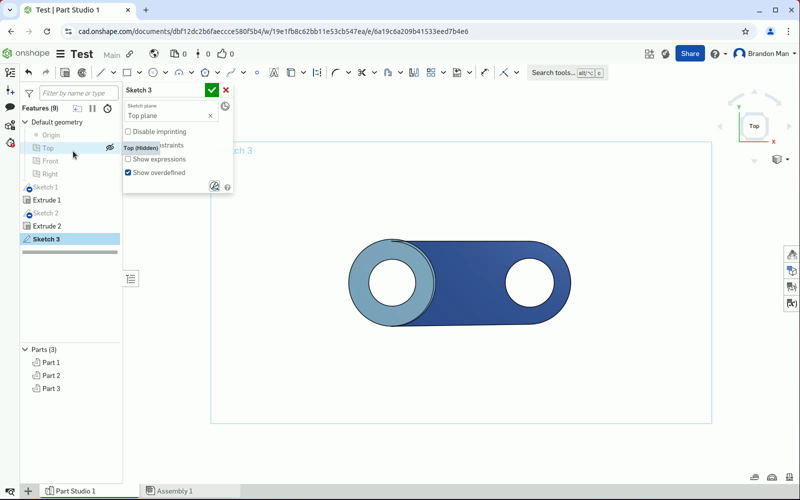
mouse_move(73, 352)
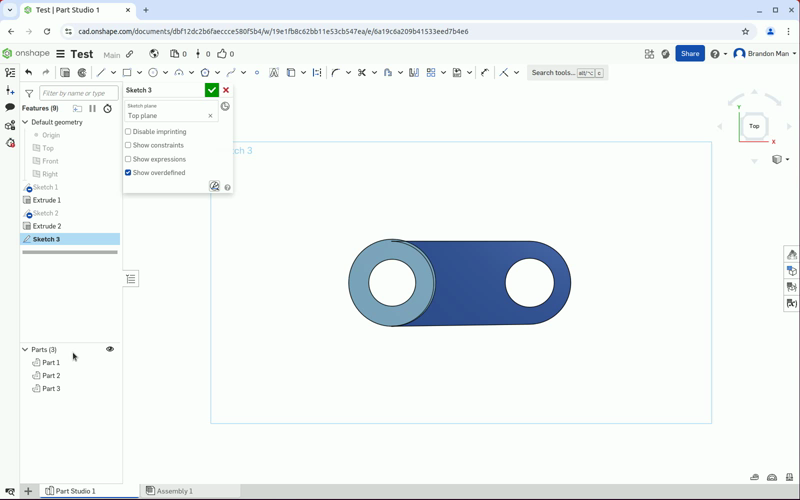
key(y)
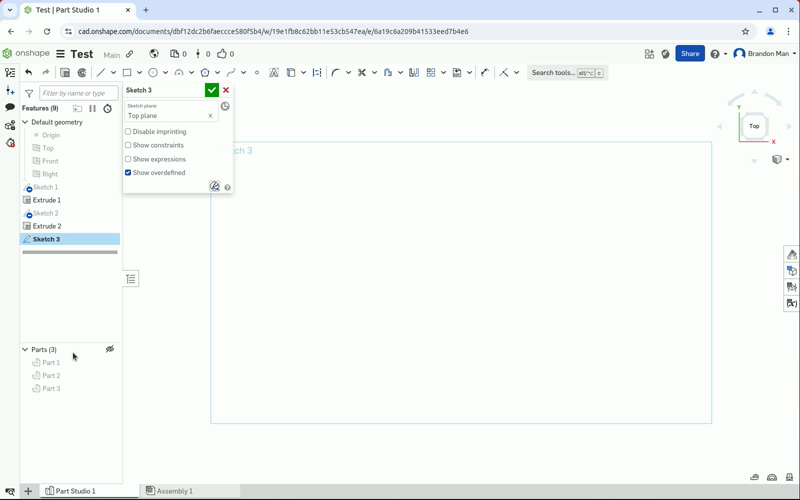
key(c)
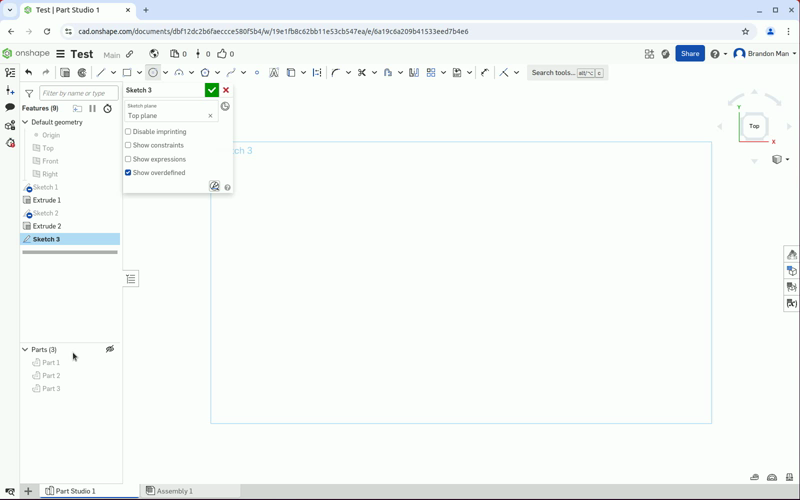
key_down(shift)
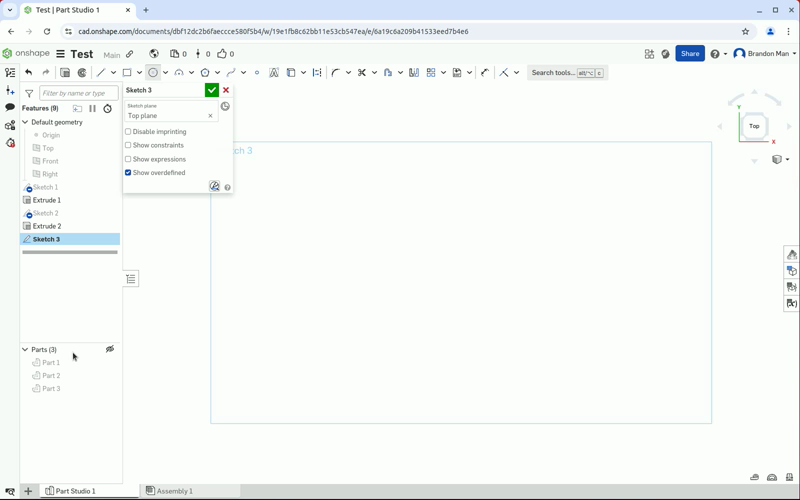
mouse_move(392, 282)
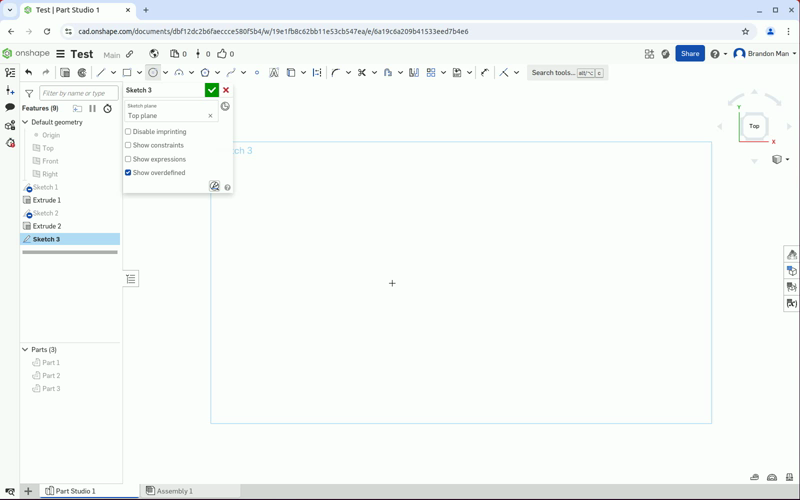
click(392, 282)
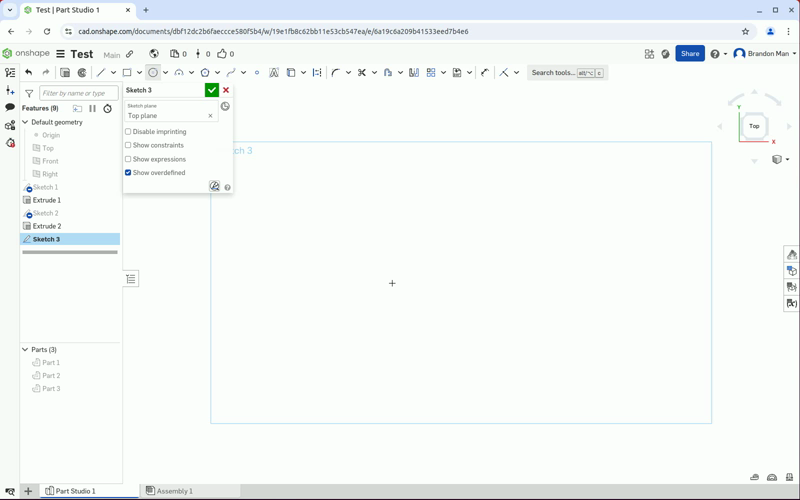
key_up(shift)
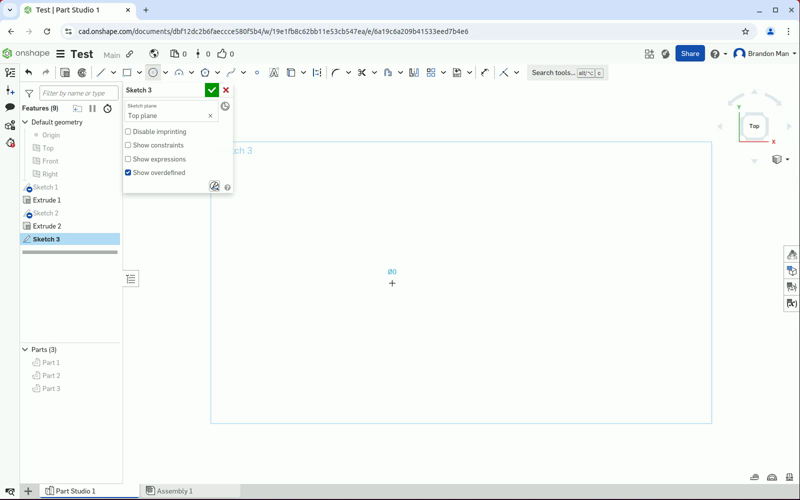
mouse_move(435, 282)
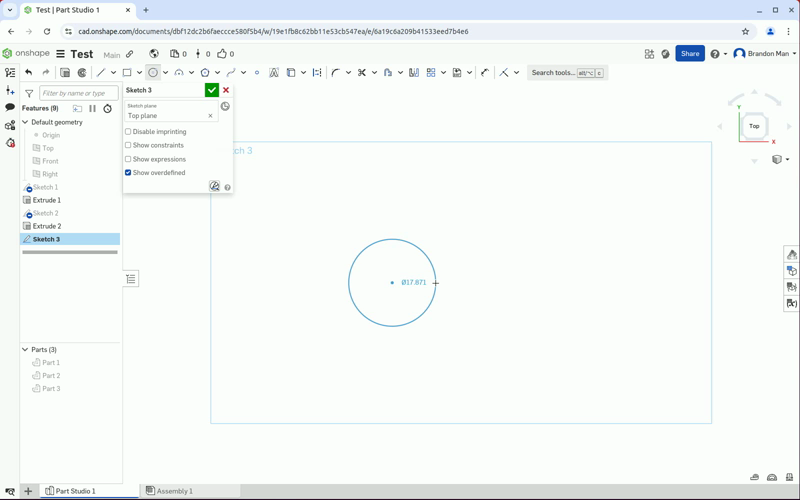
click(435, 282)
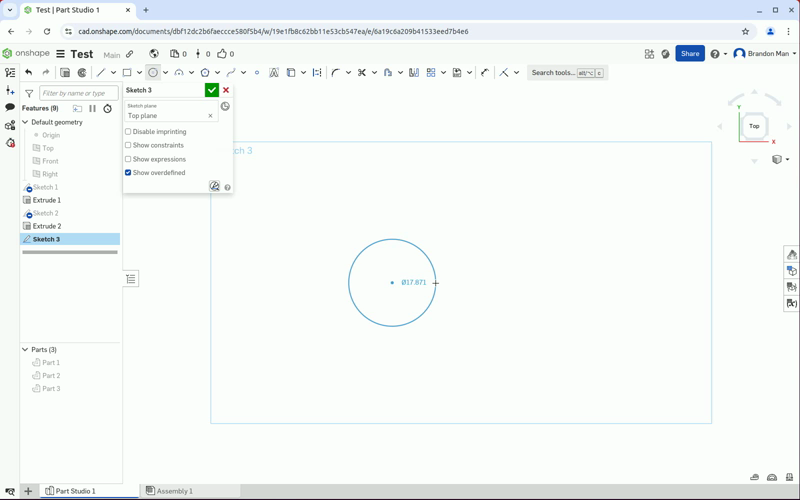
key(esc)
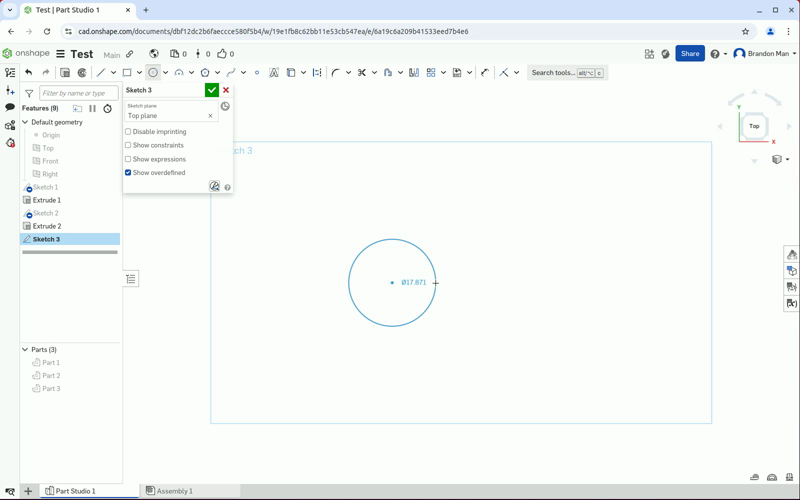
key(c)
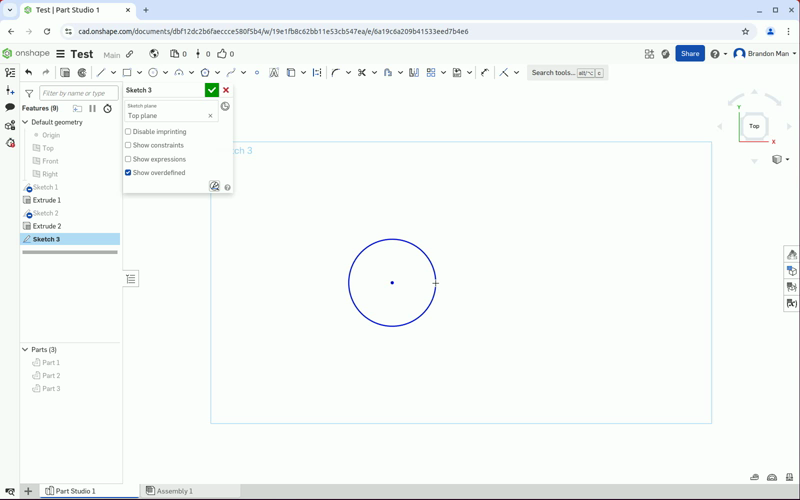
key_down(shift)
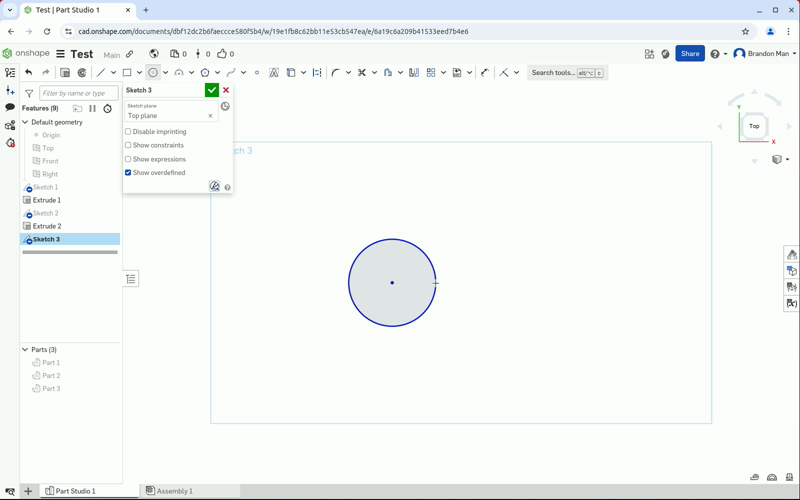
mouse_move(392, 282)
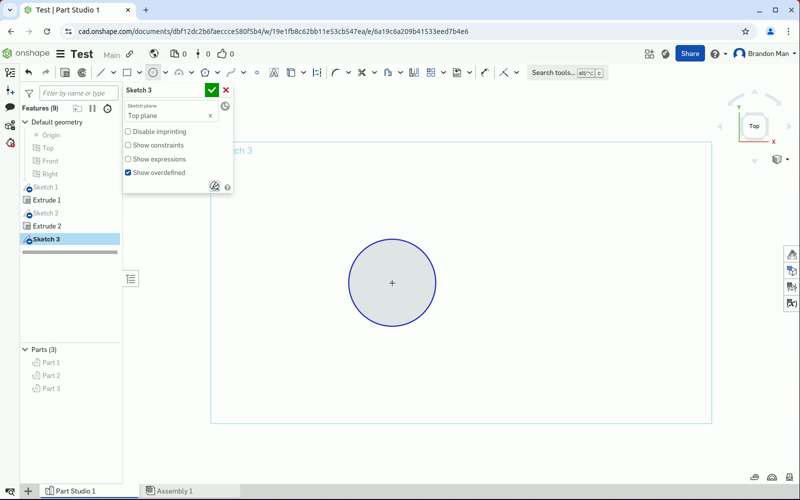
click(392, 282)
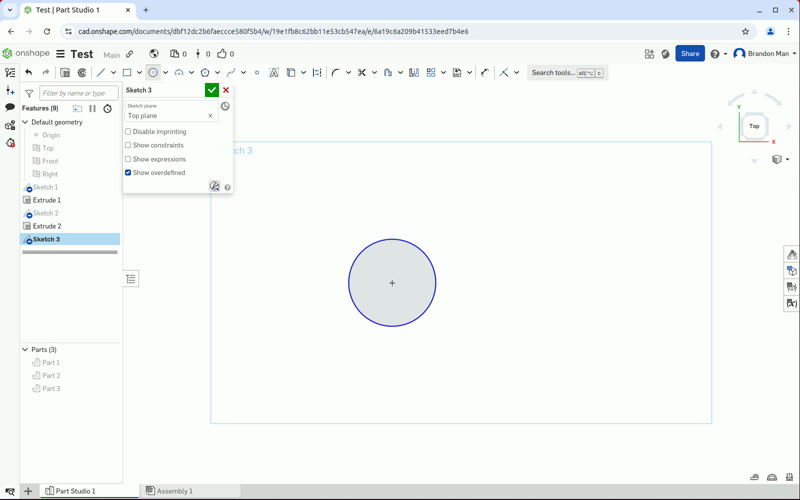
key_up(shift)
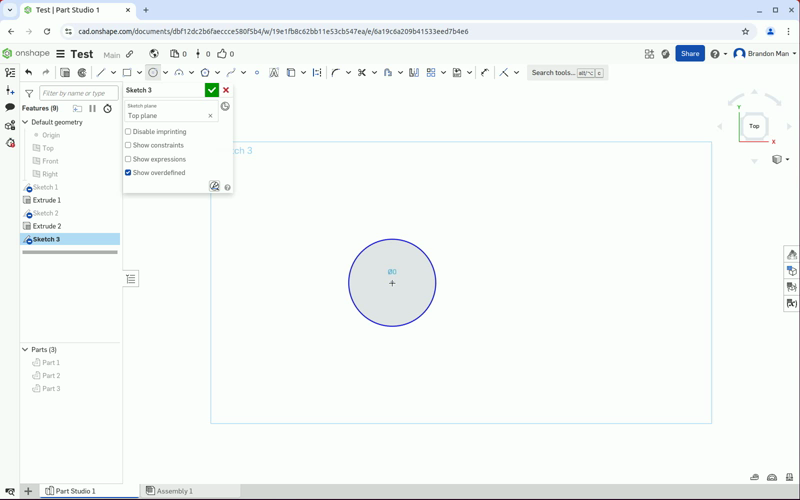
mouse_move(415, 282)
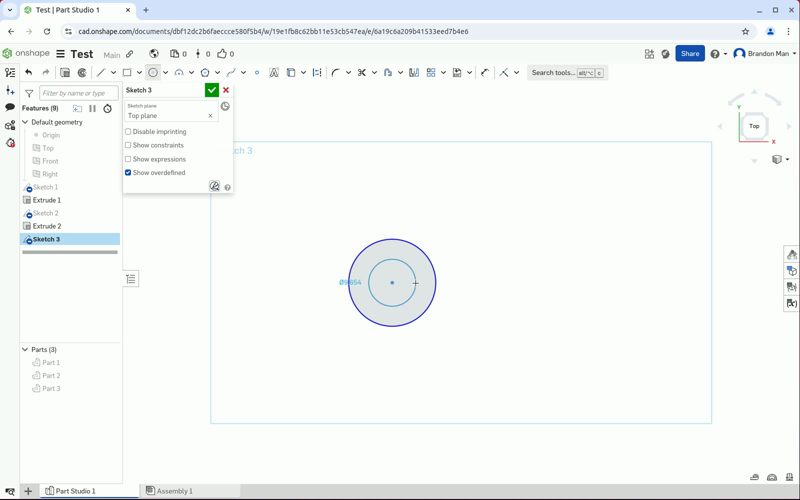
click(415, 282)
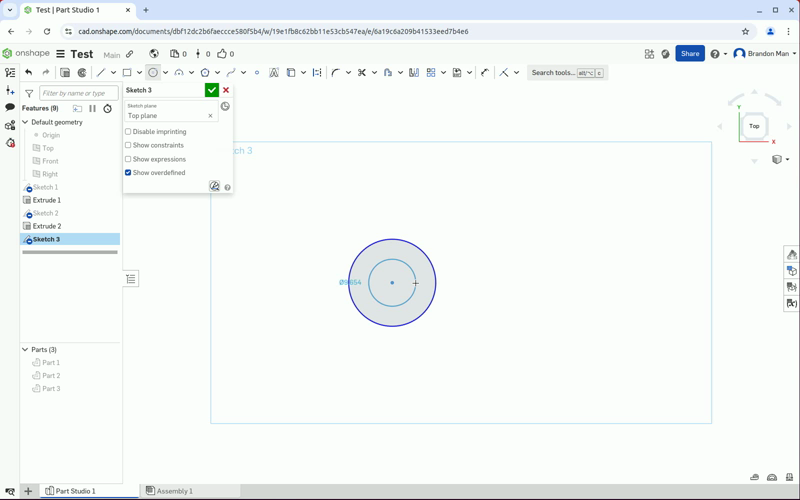
key(esc)
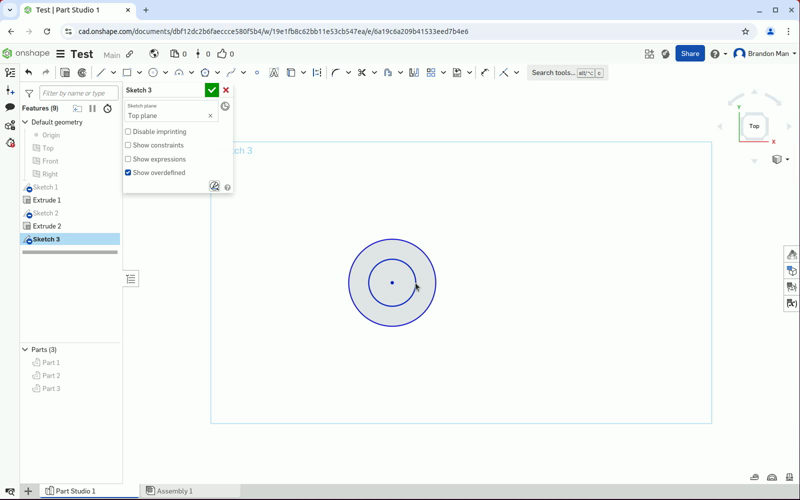
mouse_move(354, 295)
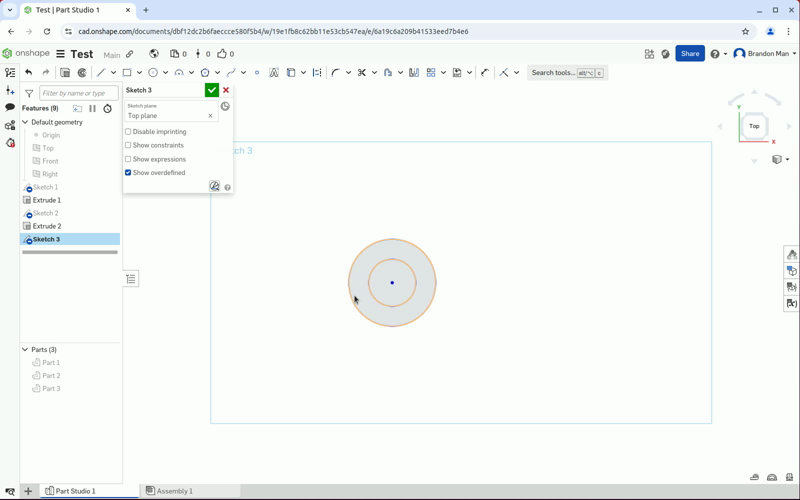
click(354, 295)
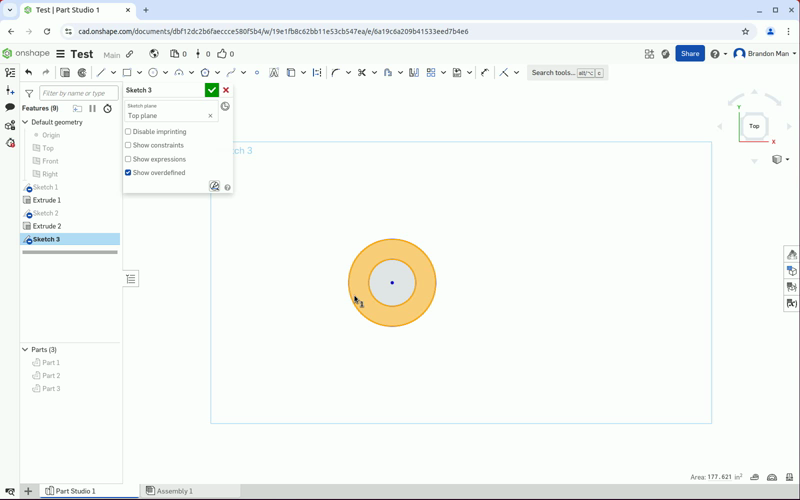
mouse_move(73, 352)
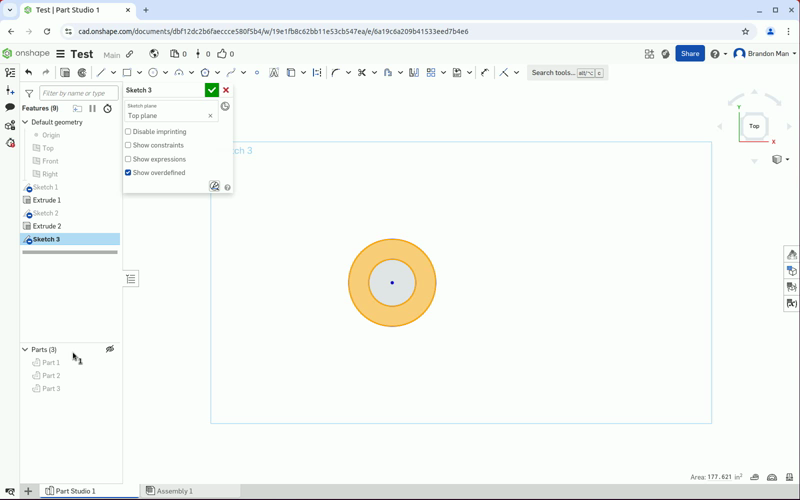
key(shift+y)
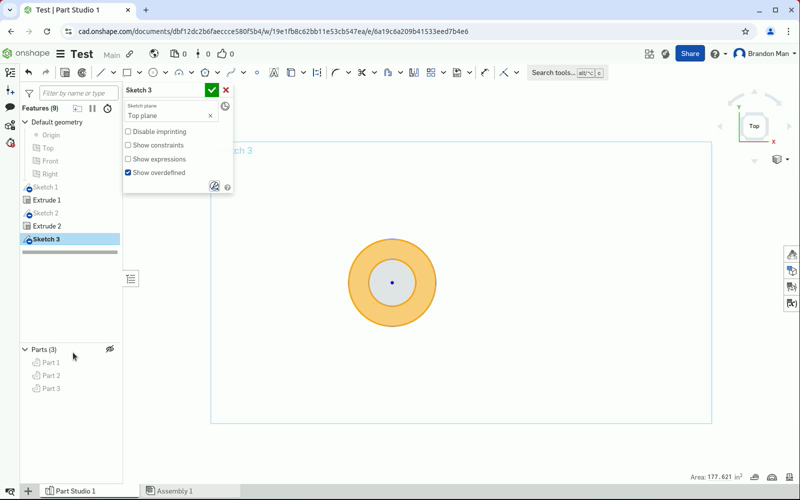
key(shift+e)
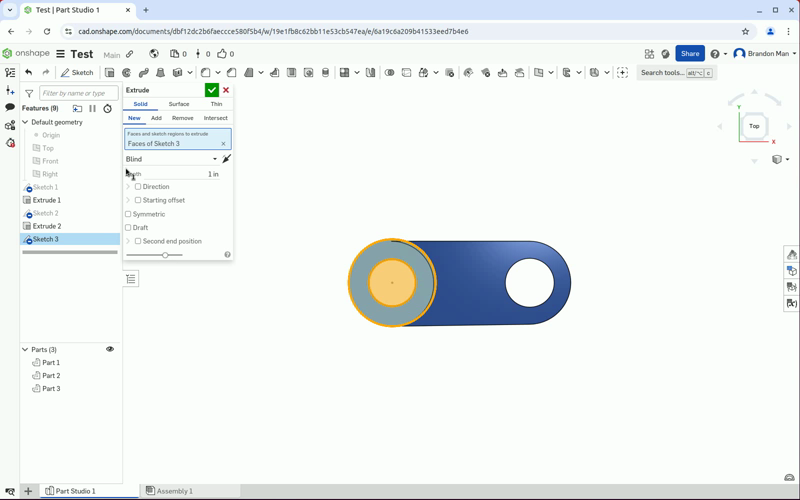
mouse_move(143, 106)
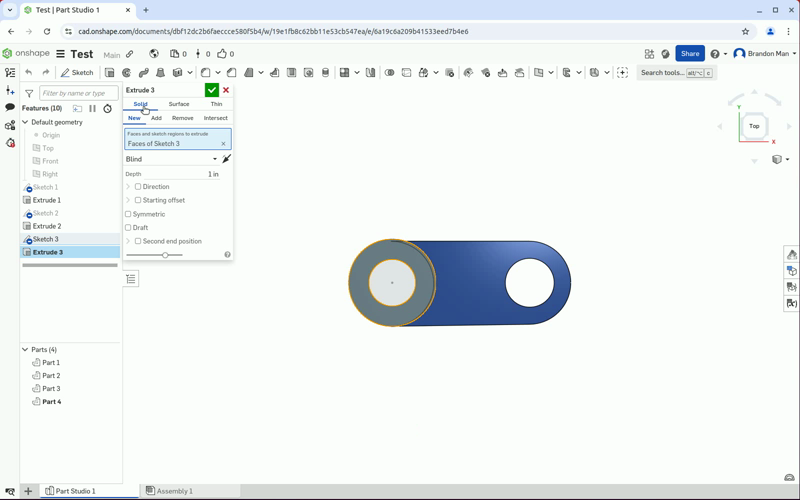
click(143, 106)
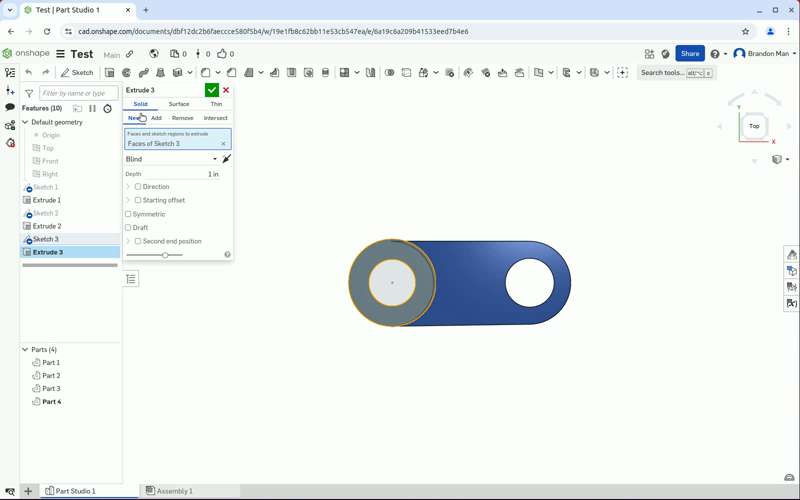
mouse_move(137, 120)
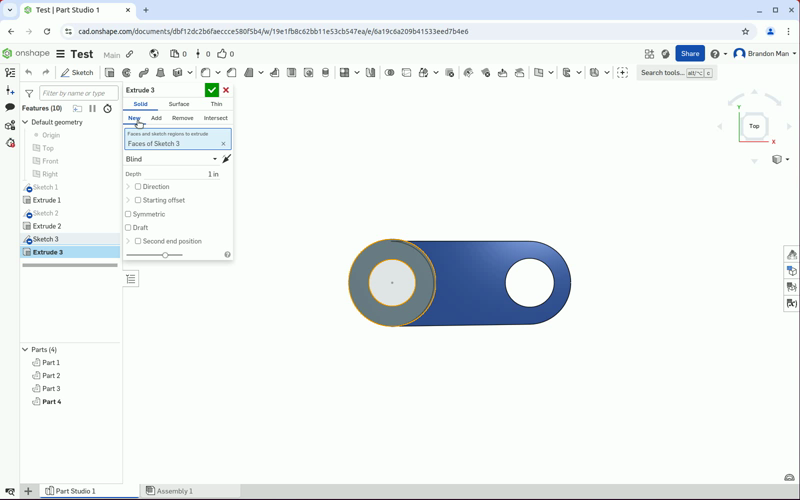
click(137, 120)
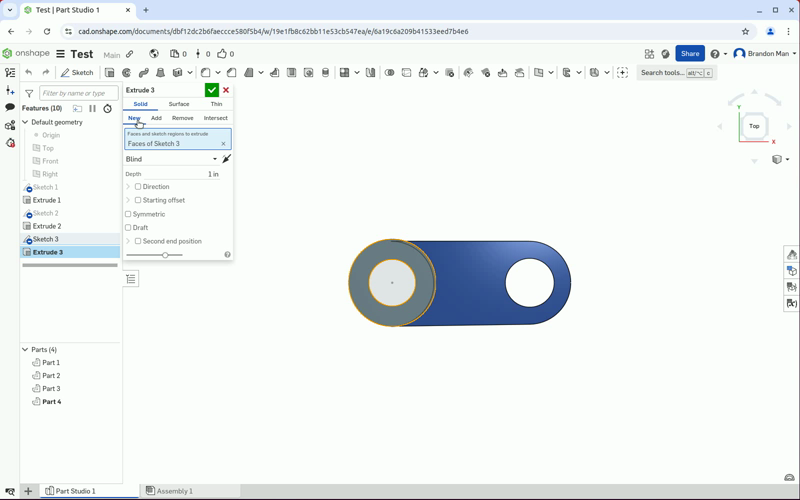
key(tab, 4)
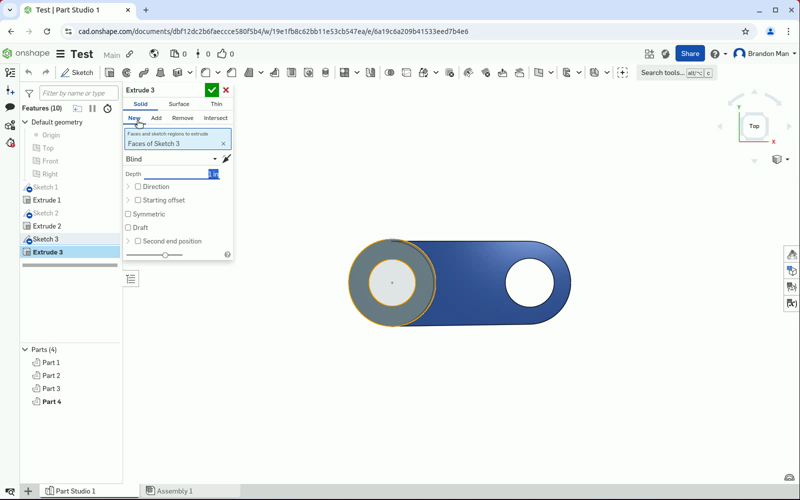
text(15.165)
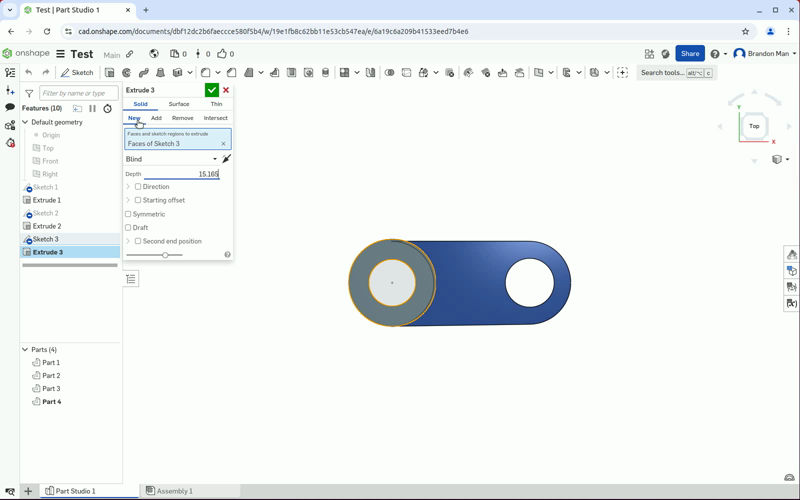
key(enter)
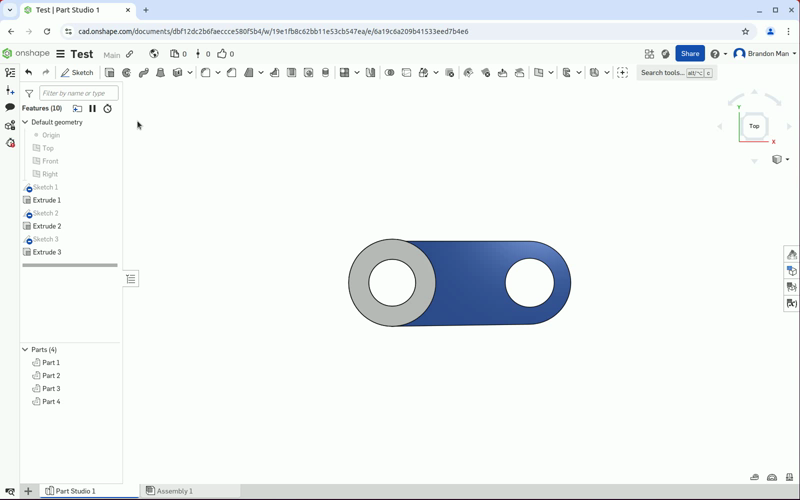
key(shift+h)
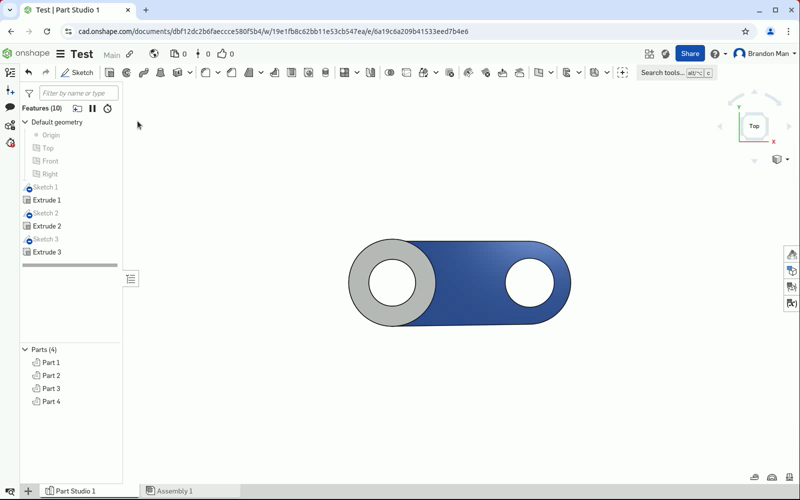
key(shift+h)
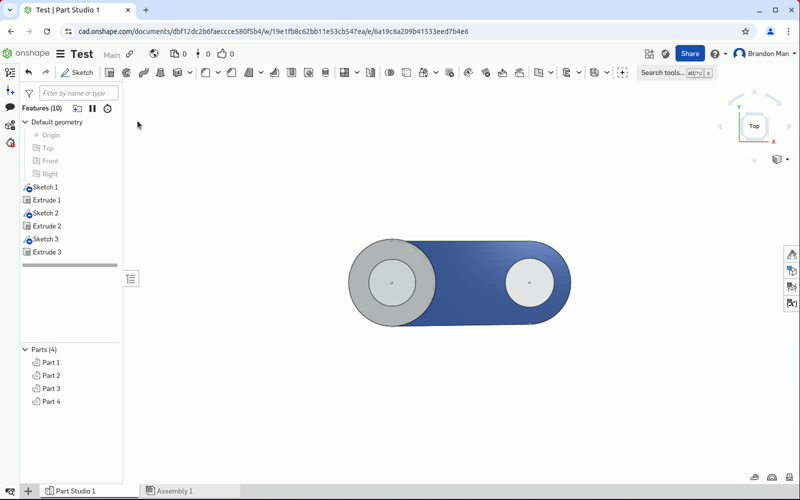
key(shift+7)
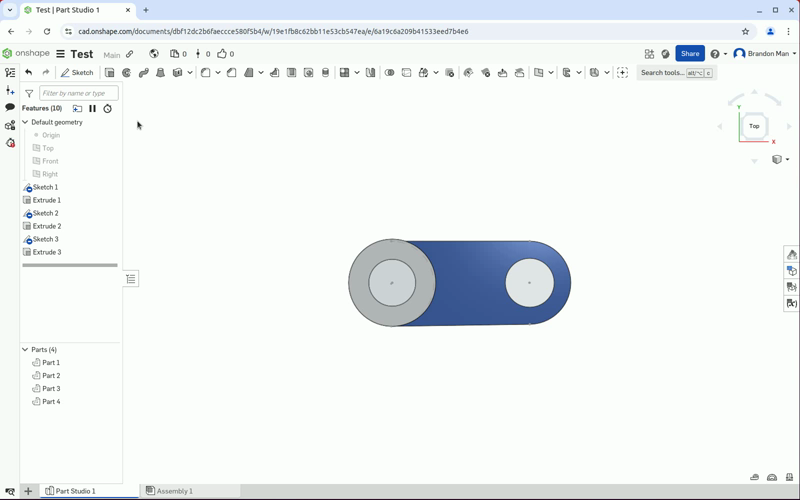
key(up, 3)
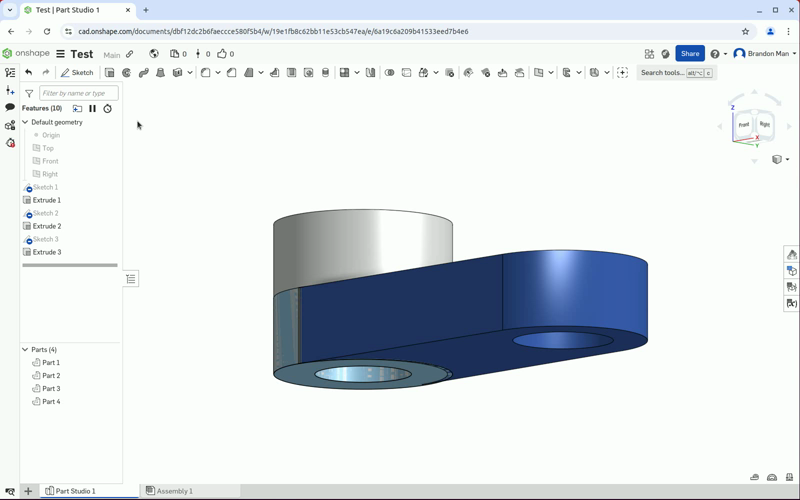
key(left, 3)
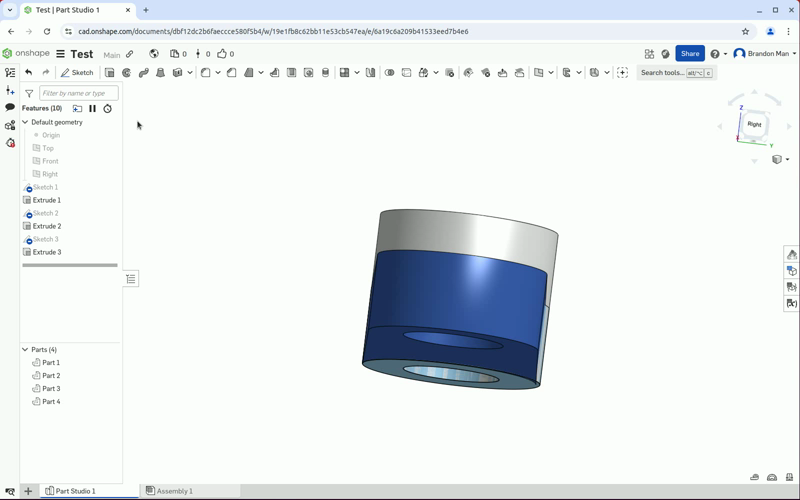
key(right, 3)
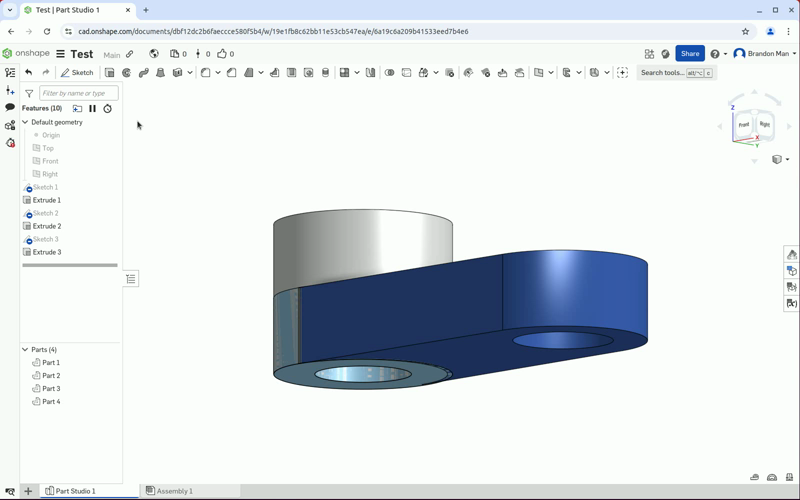
key(down, 3)
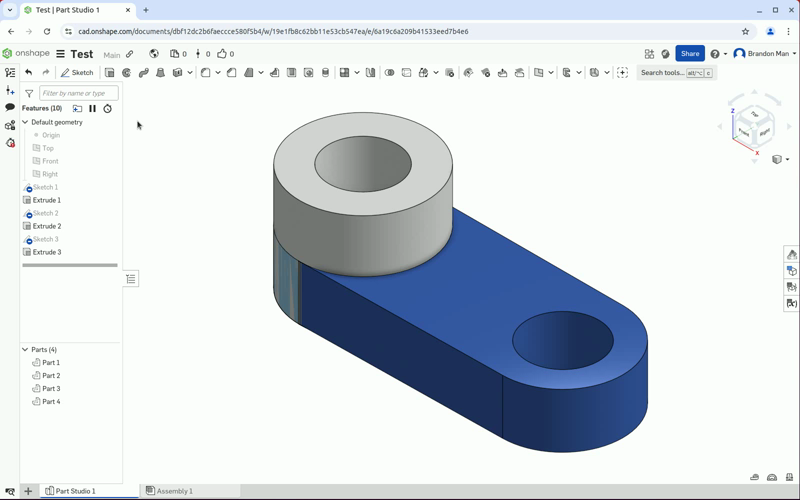
mouse_move(73, 189)
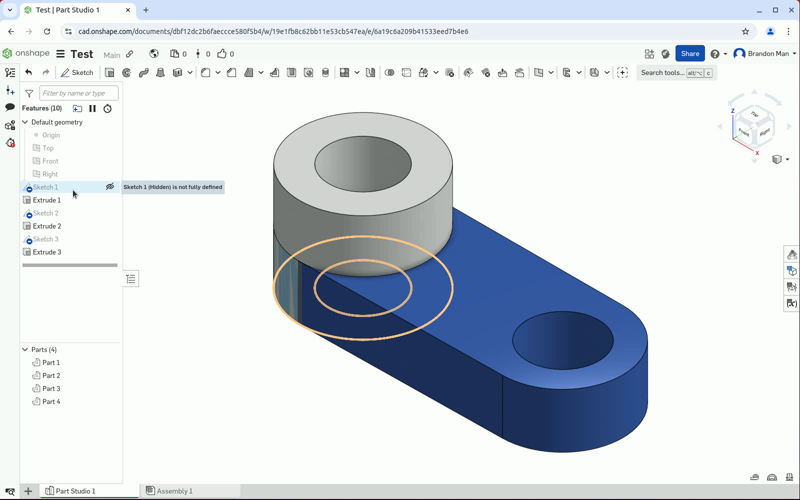
click(73, 189)